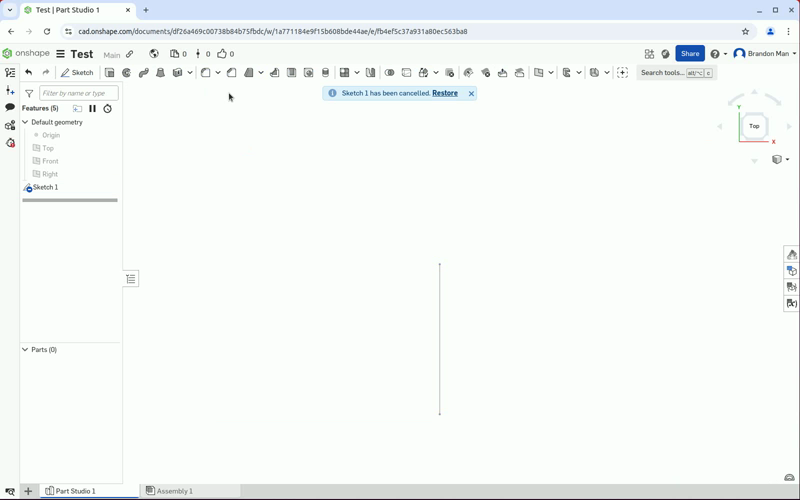
key(shift+h)
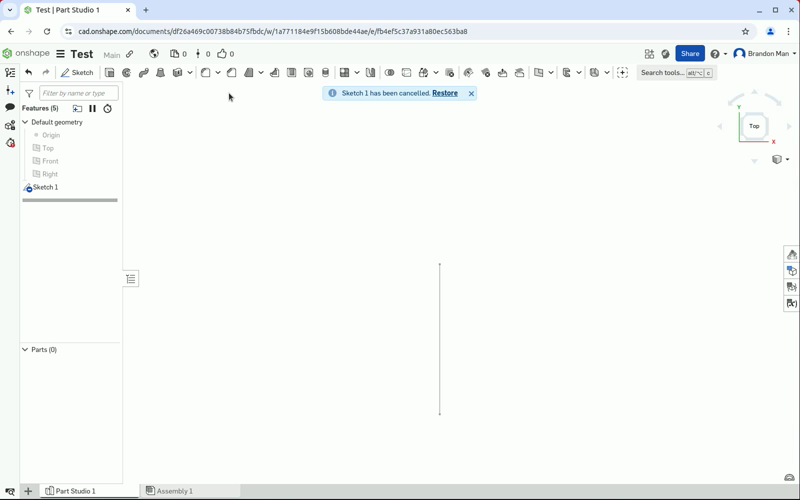
key(shift+s)
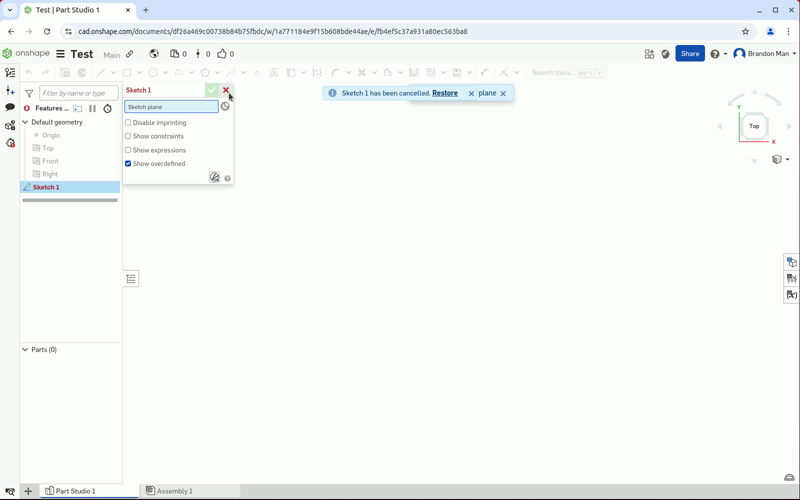
mouse_move(73, 150)
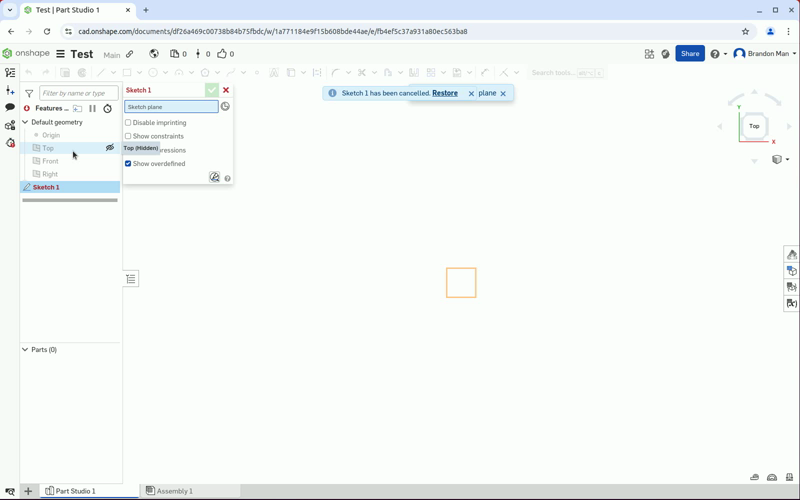
click(73, 150)
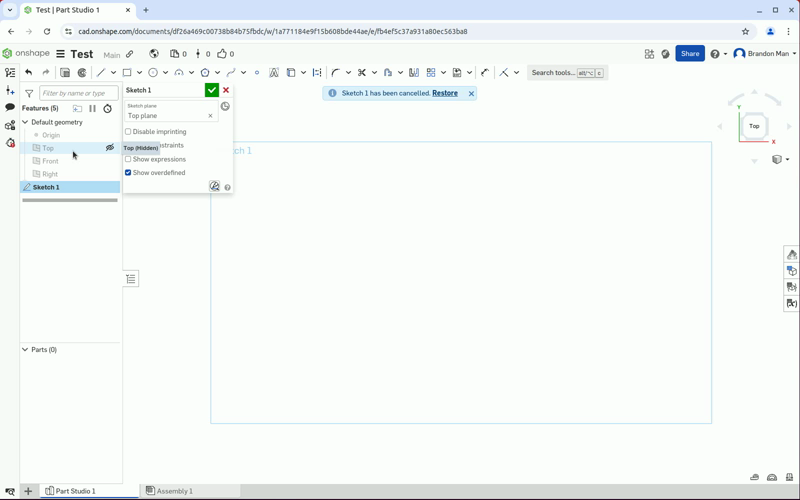
mouse_move(73, 352)
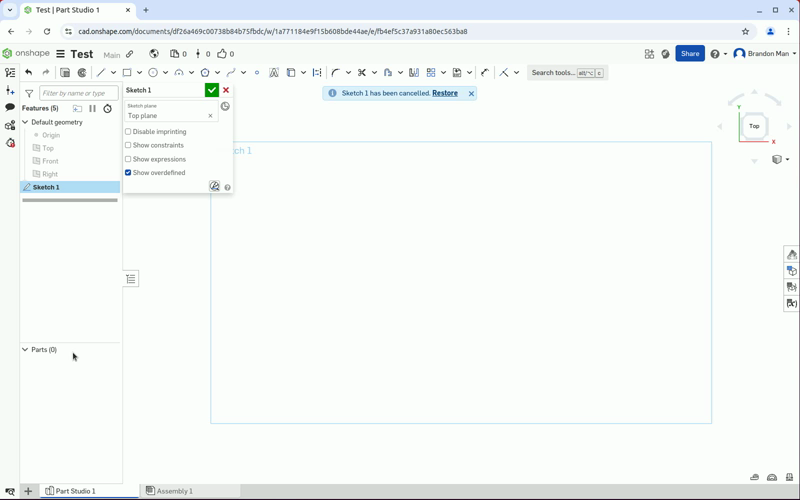
key(y)
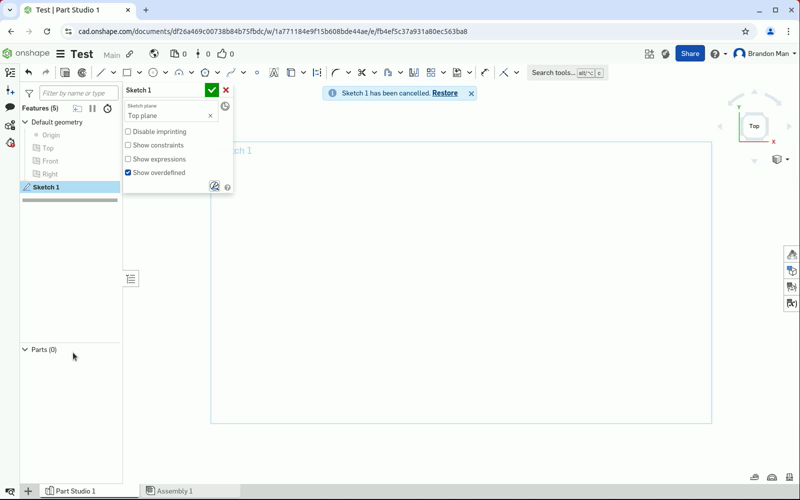
key(l)
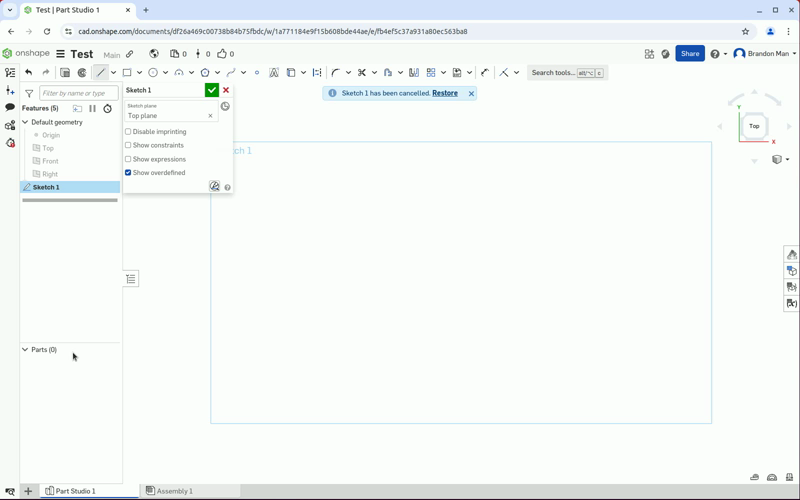
key_down(shift)
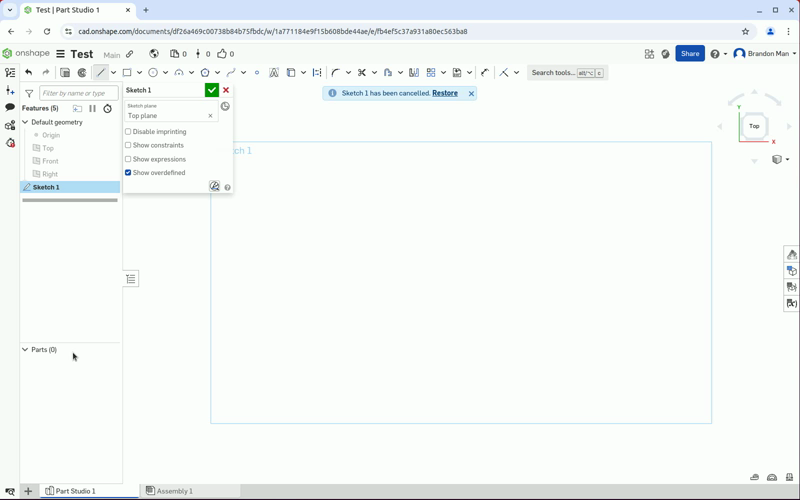
mouse_move(361, 382)
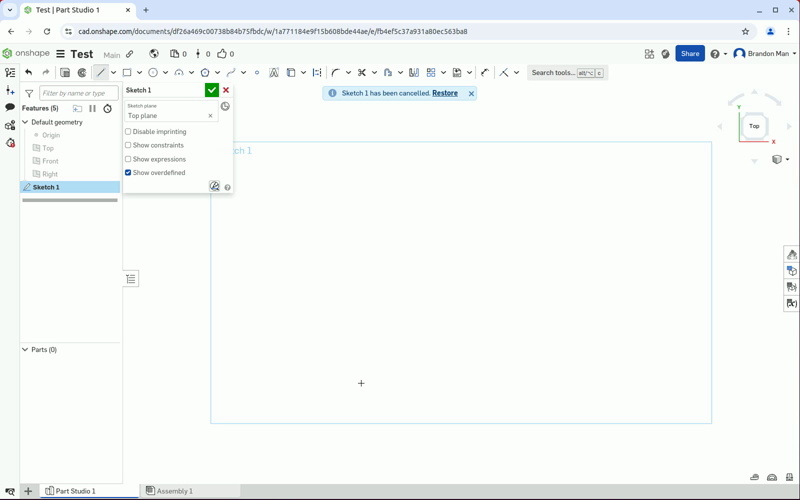
click(361, 382)
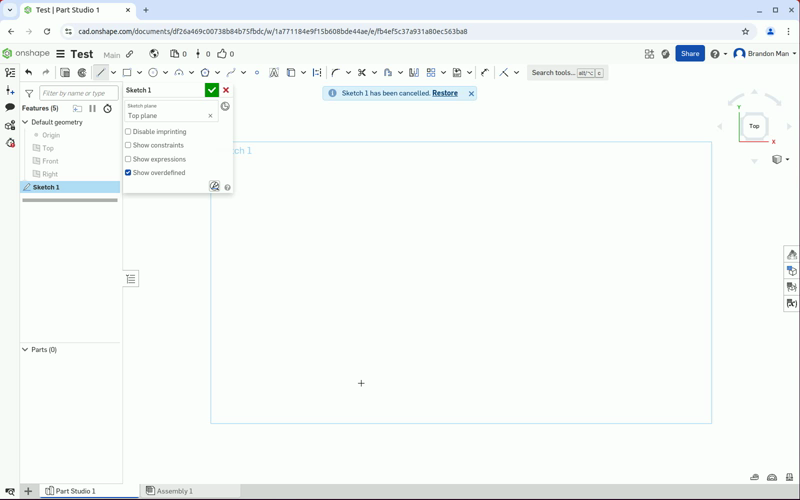
key_up(shift)
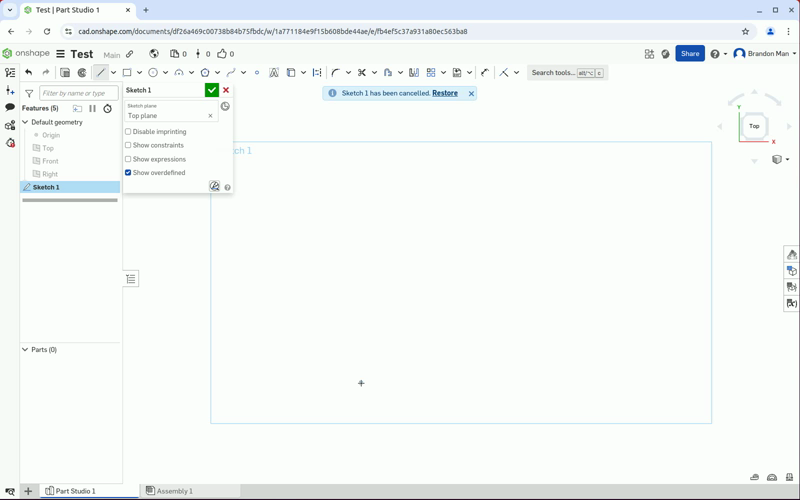
key_down(shift)
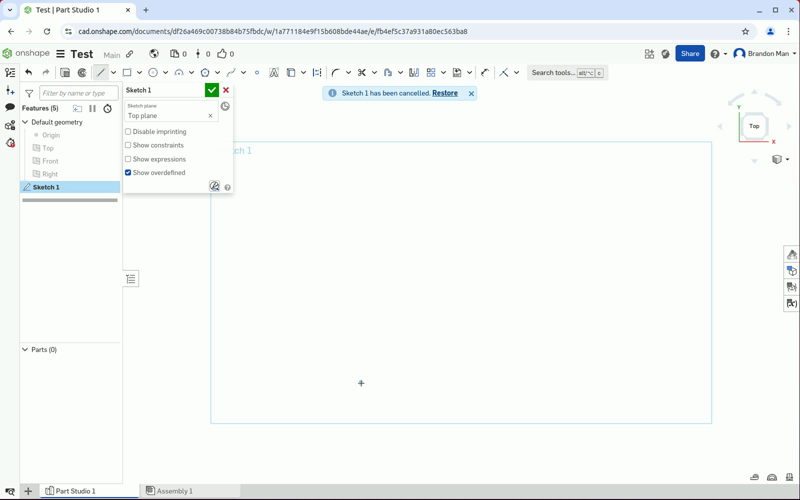
mouse_move(559, 382)
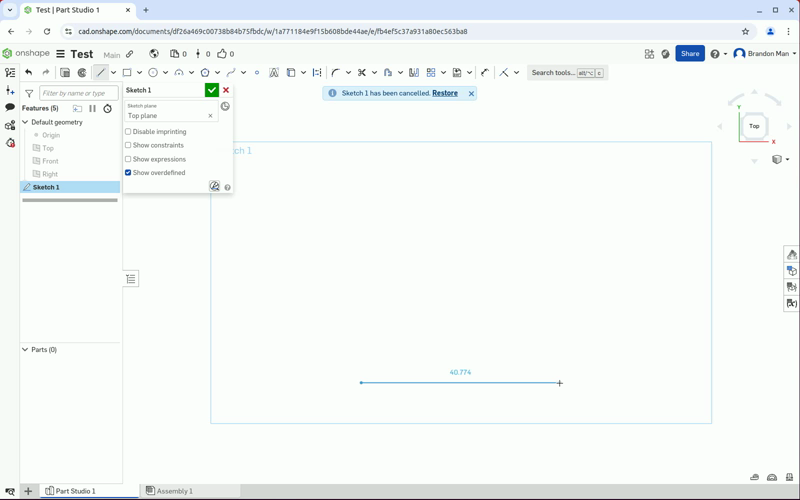
click(559, 382)
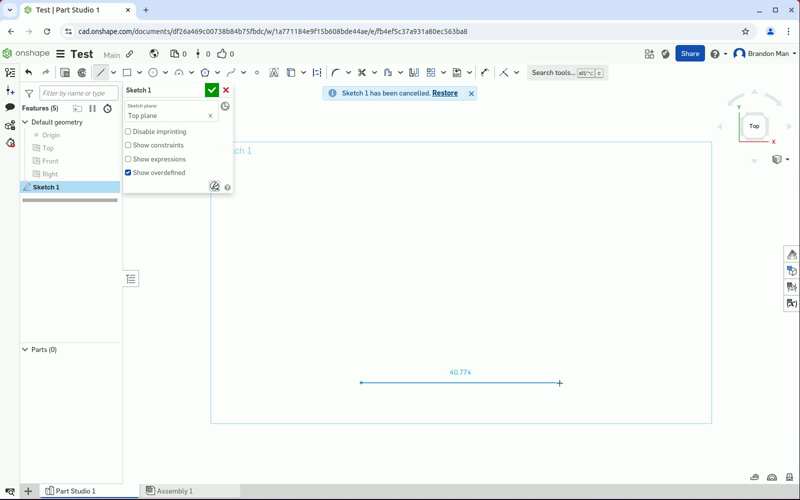
key_up(shift)
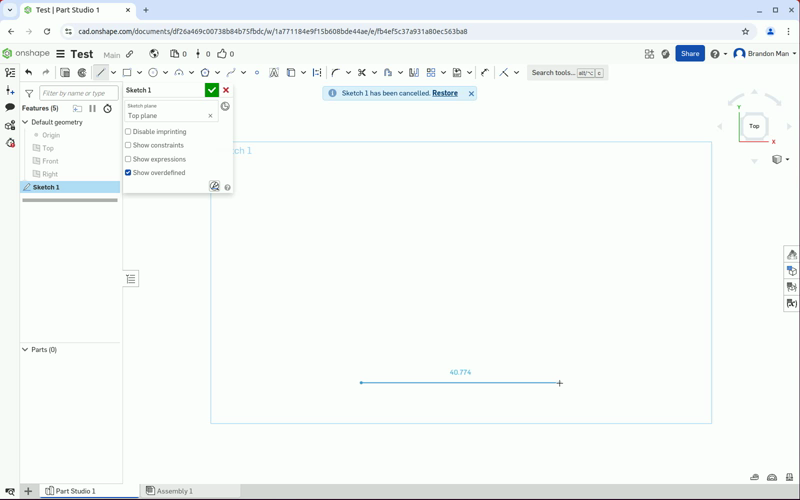
key_down(shift)
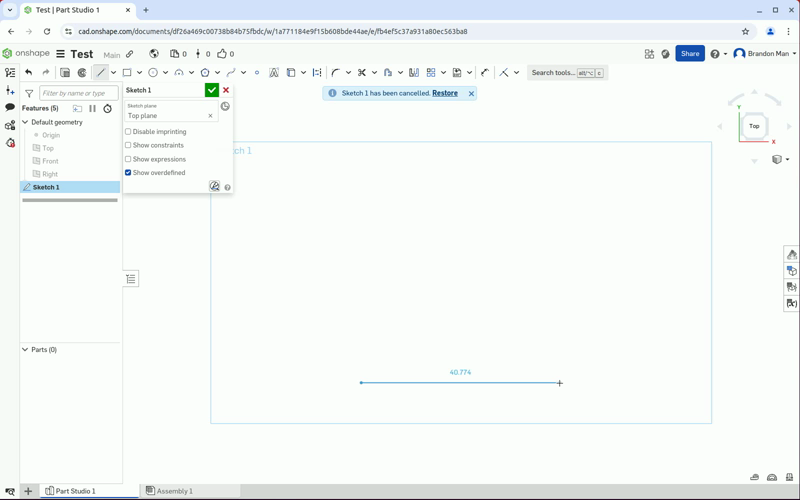
mouse_move(559, 184)
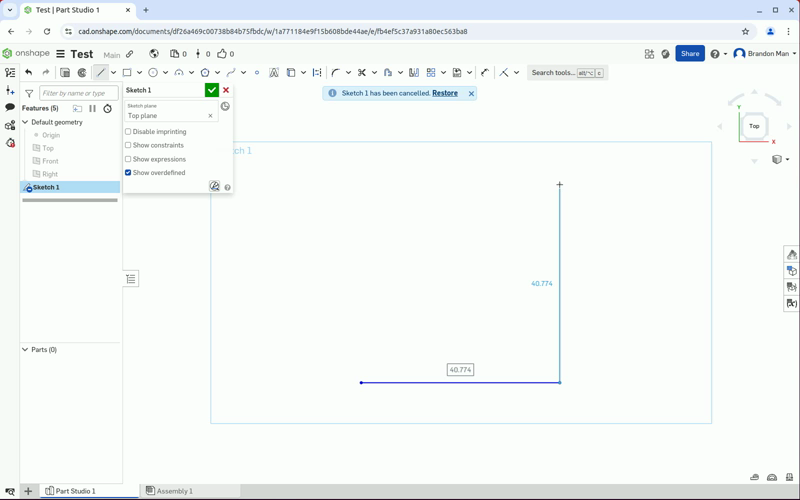
click(559, 184)
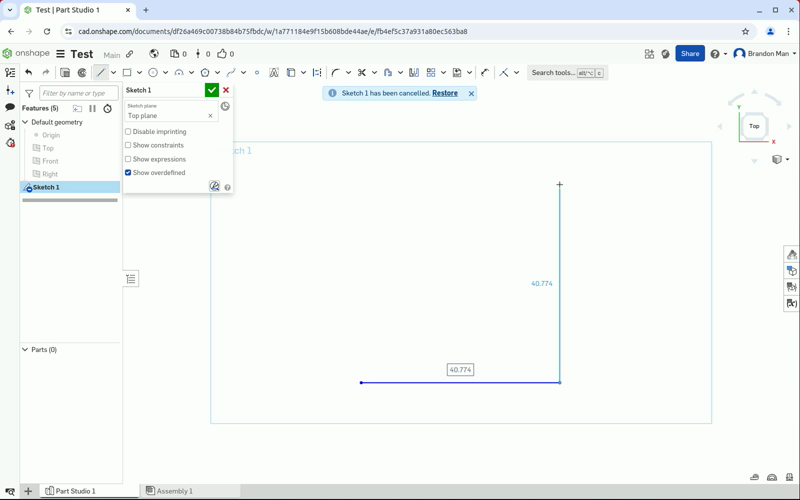
key_up(shift)
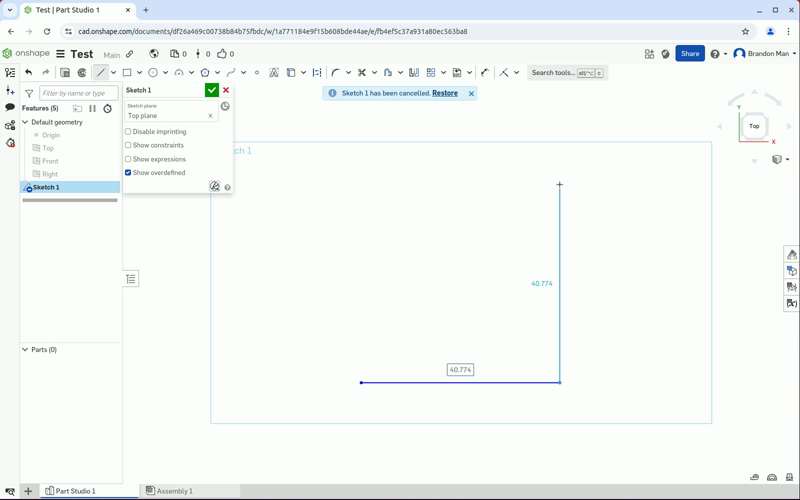
key_down(shift)
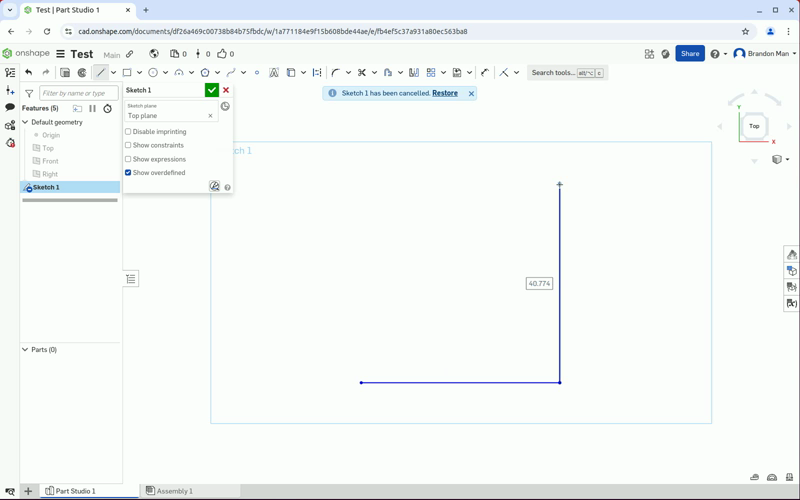
mouse_move(361, 184)
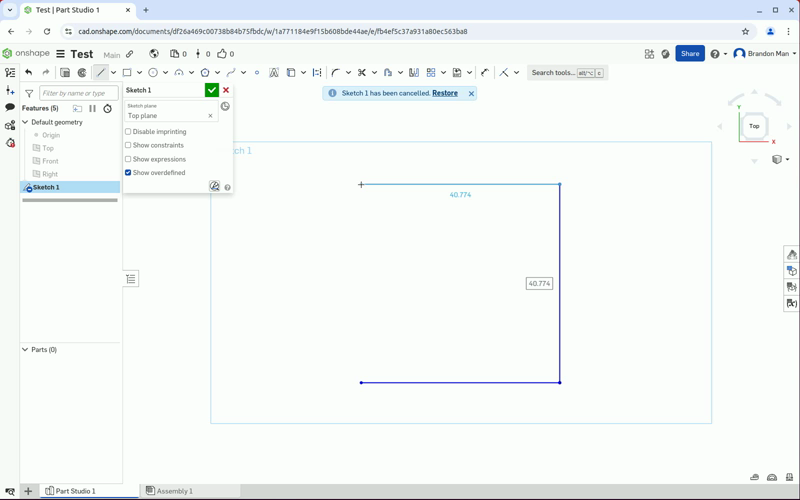
click(361, 184)
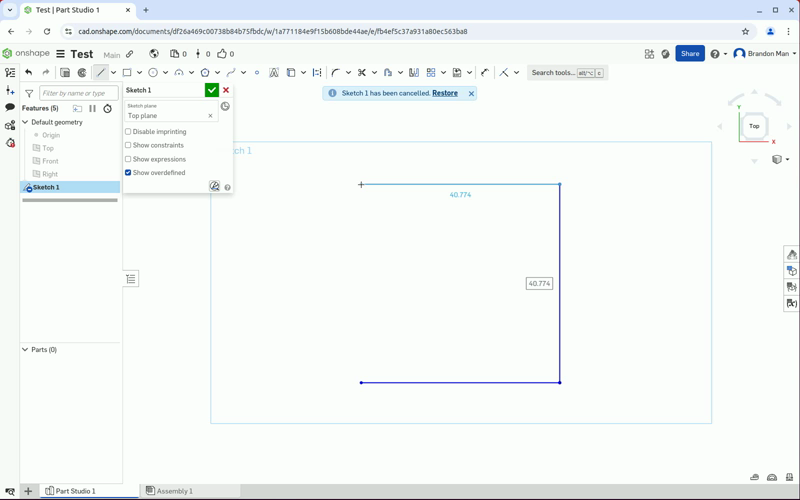
key_up(shift)
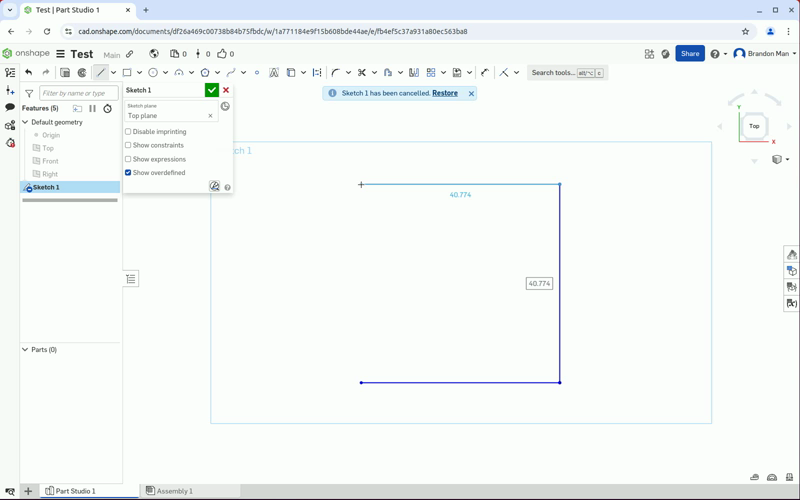
key_down(shift)
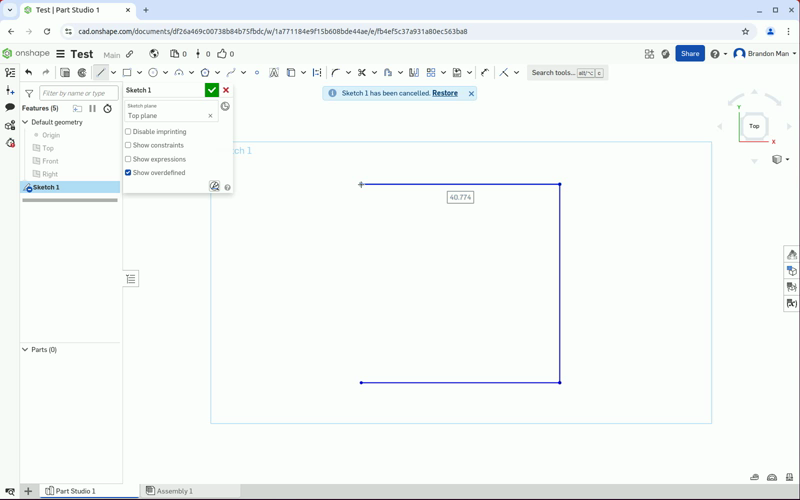
mouse_move(361, 382)
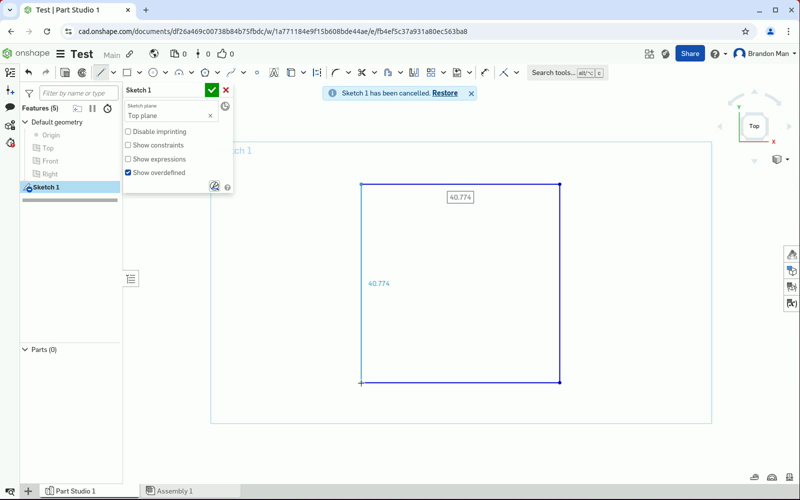
key_up(shift)
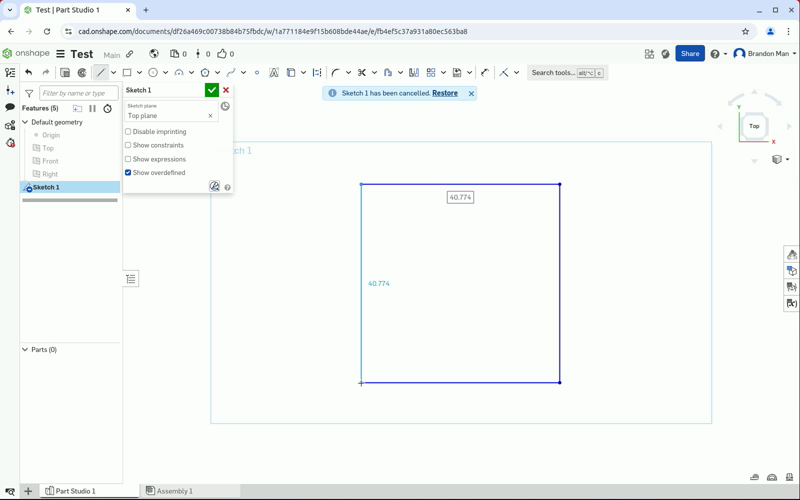
click(361, 382)
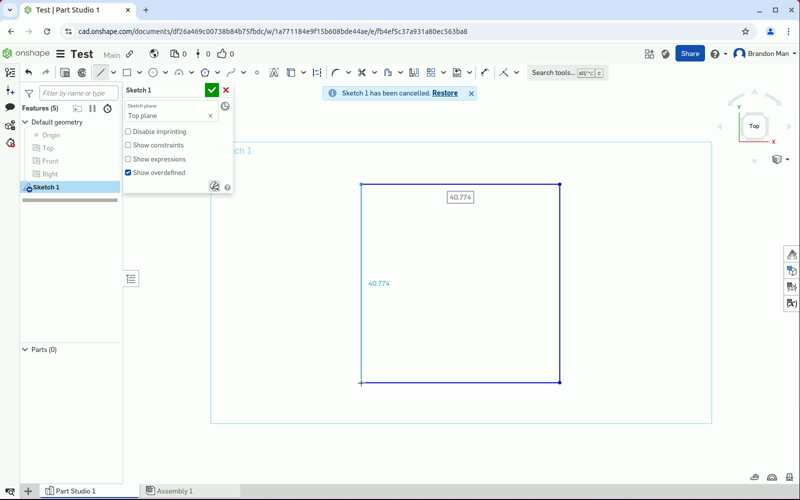
key(esc)
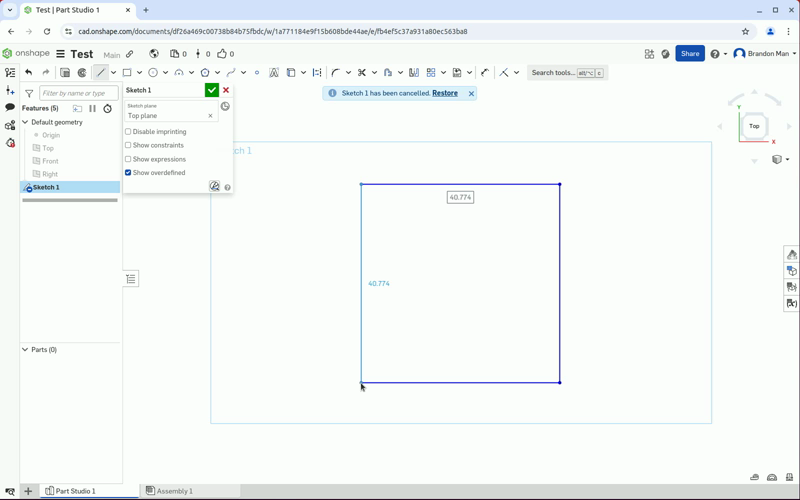
key(l)
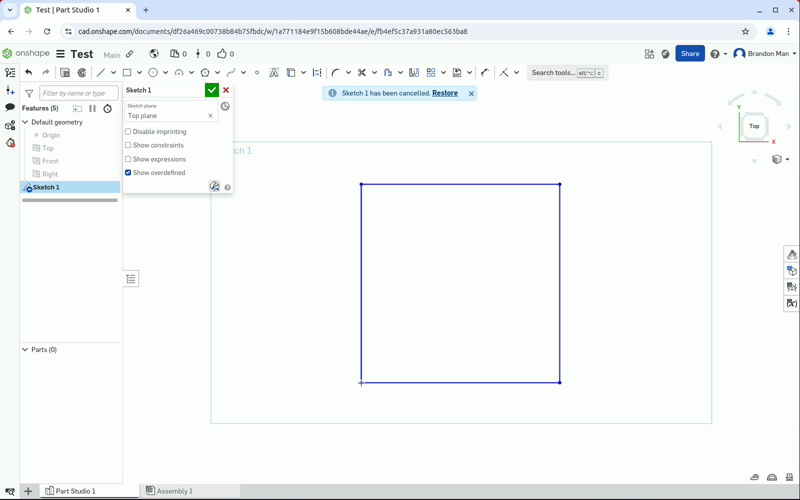
key_down(shift)
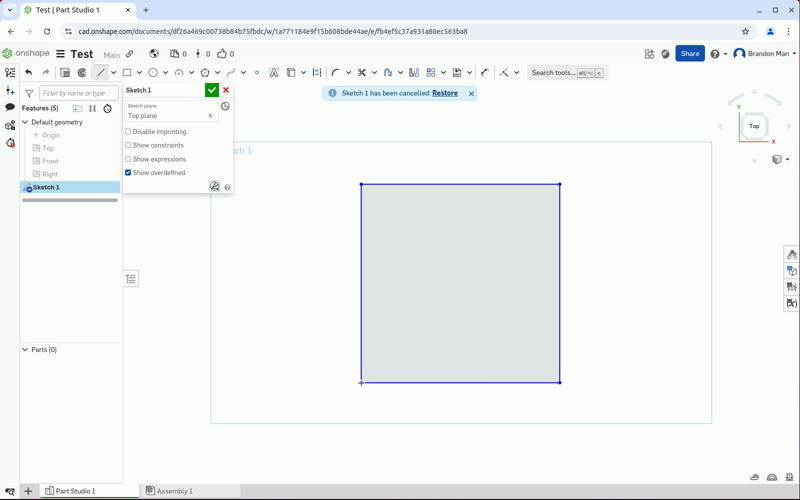
mouse_move(365, 378)
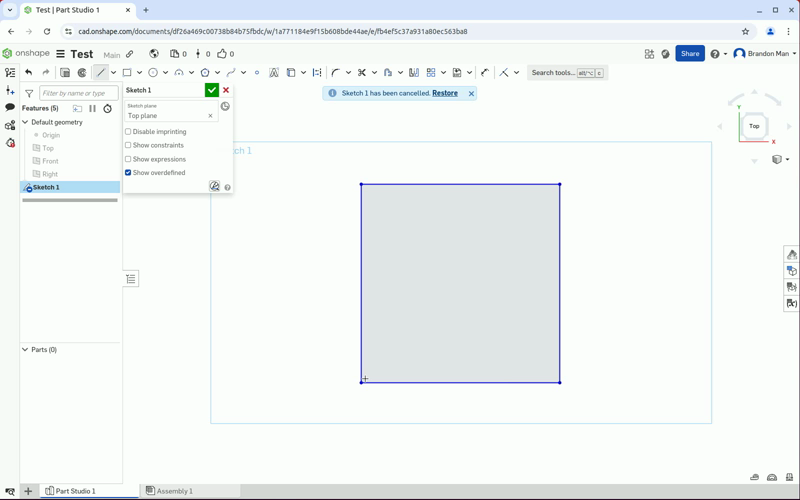
click(365, 378)
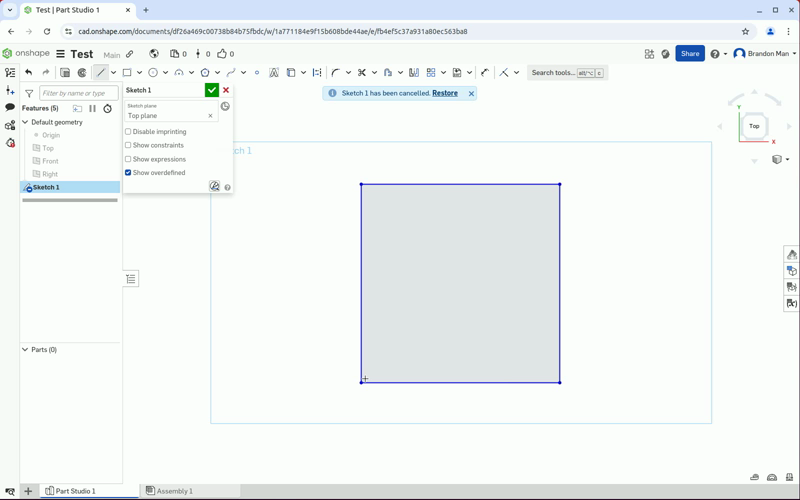
key_up(shift)
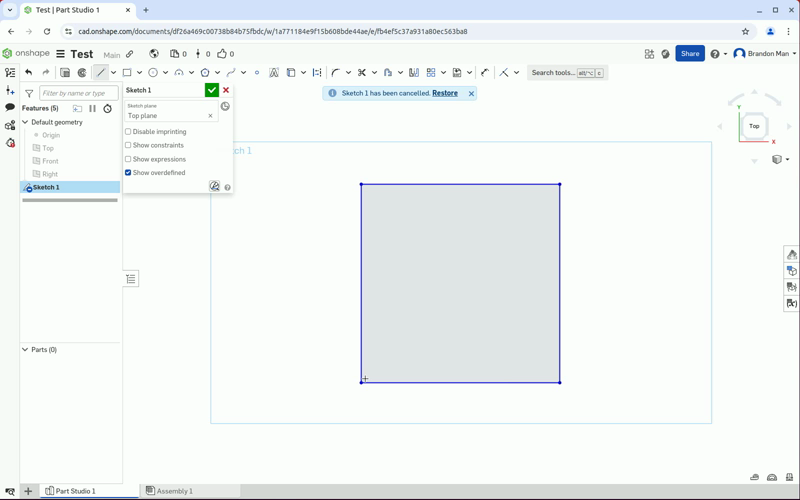
key_down(shift)
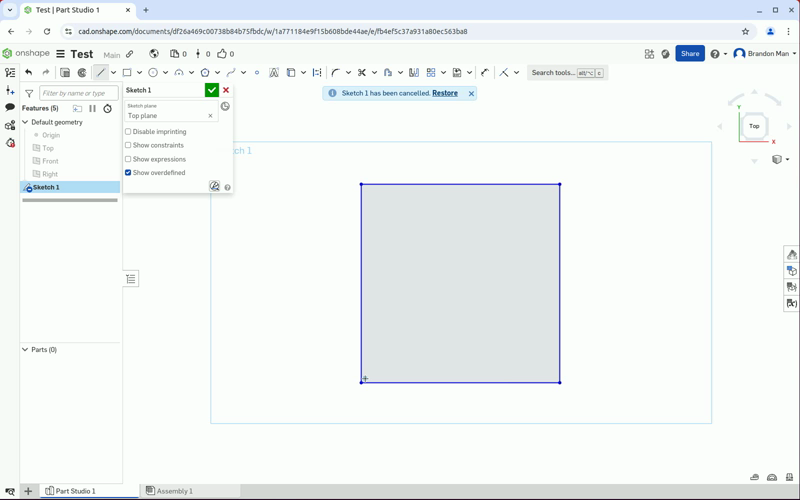
mouse_move(555, 378)
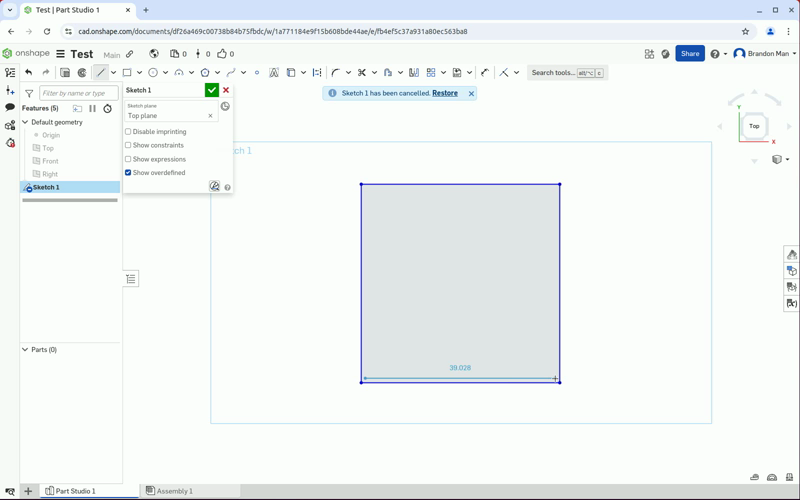
click(555, 378)
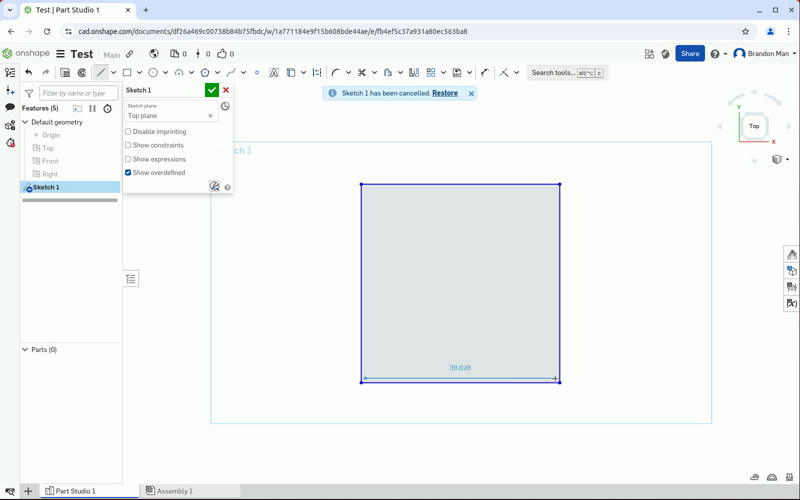
key_up(shift)
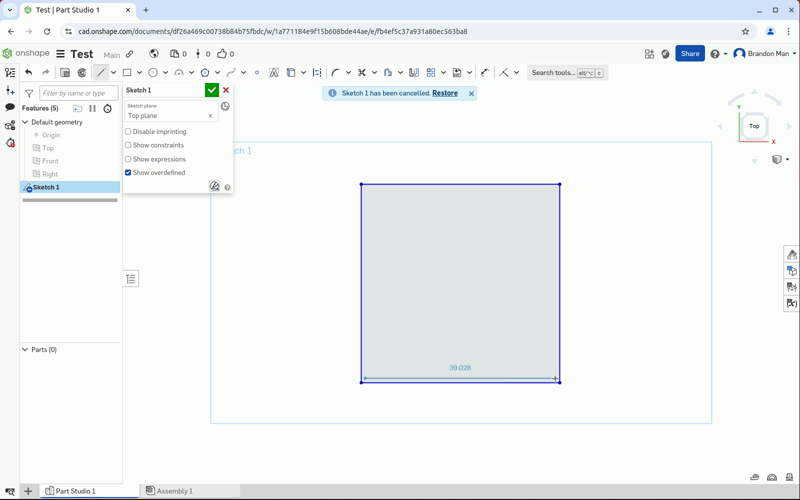
key_down(shift)
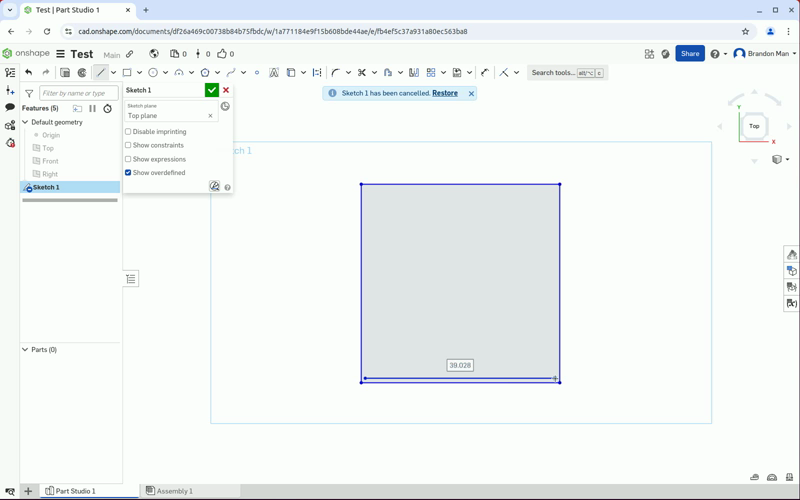
mouse_move(555, 188)
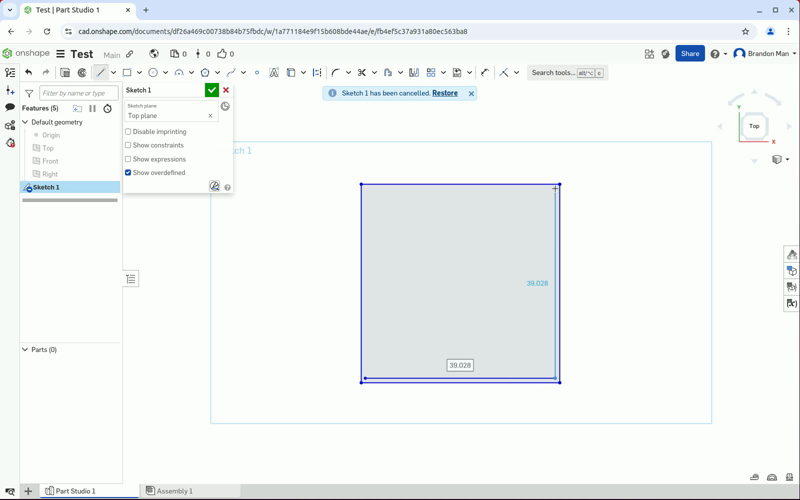
click(555, 188)
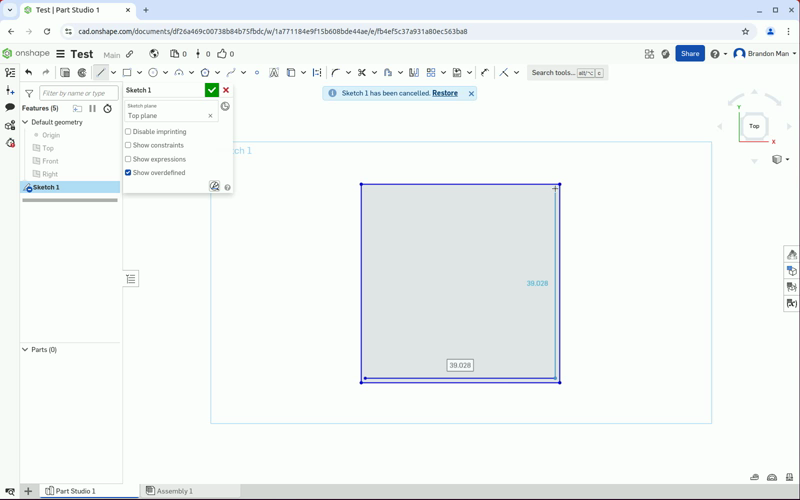
key_up(shift)
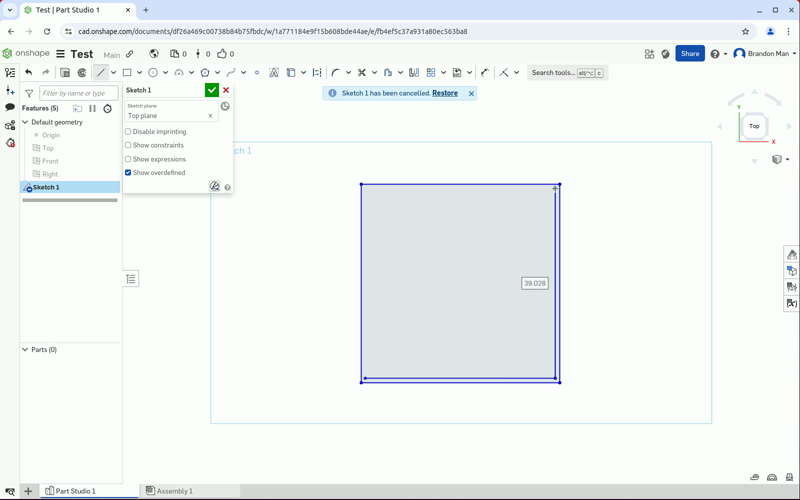
key_down(shift)
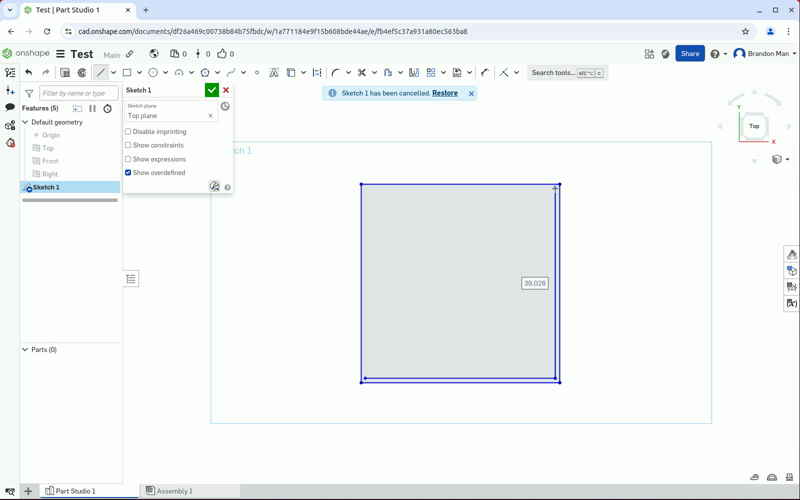
mouse_move(365, 188)
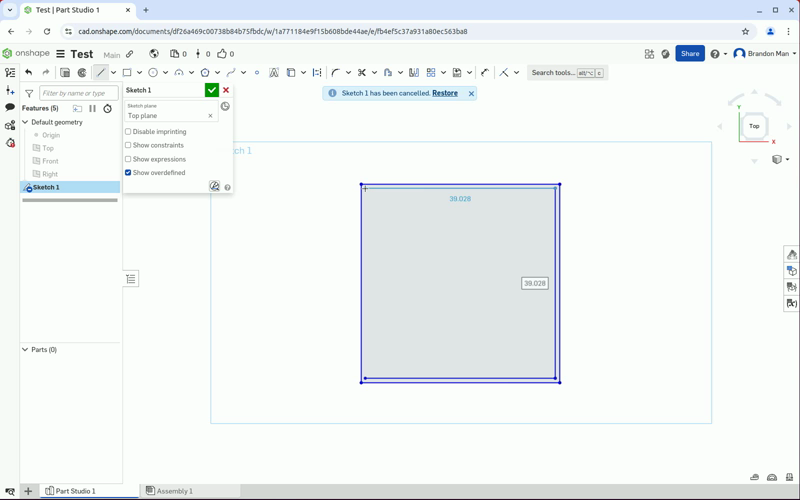
click(365, 188)
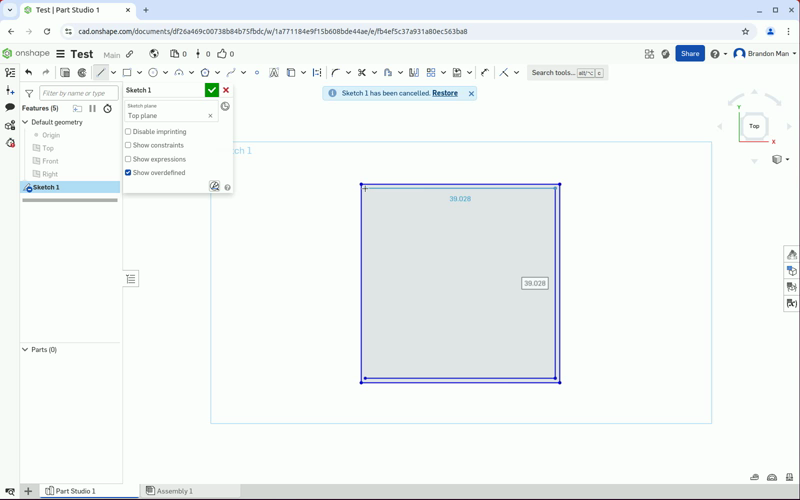
key_up(shift)
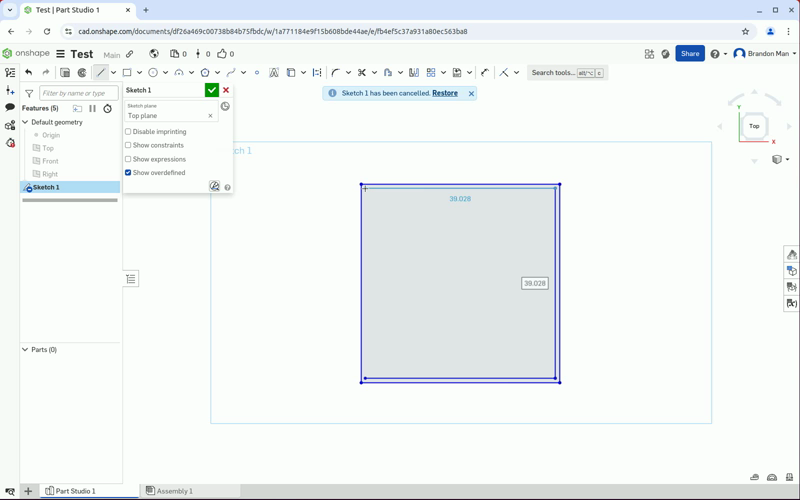
key_down(shift)
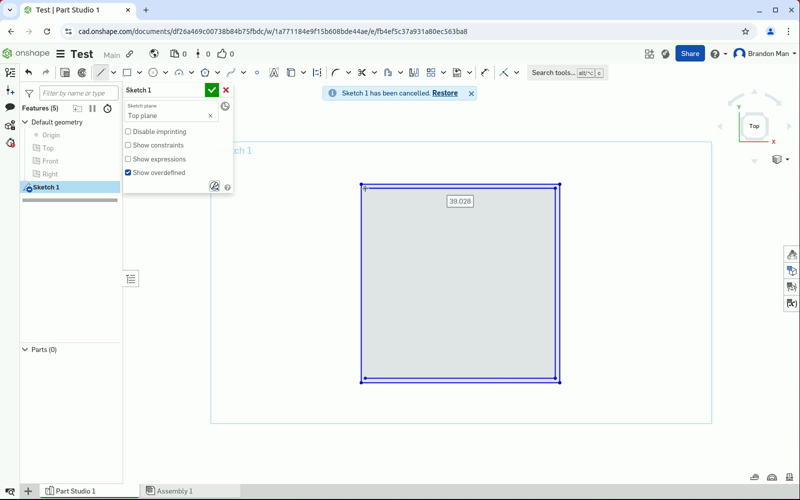
mouse_move(365, 378)
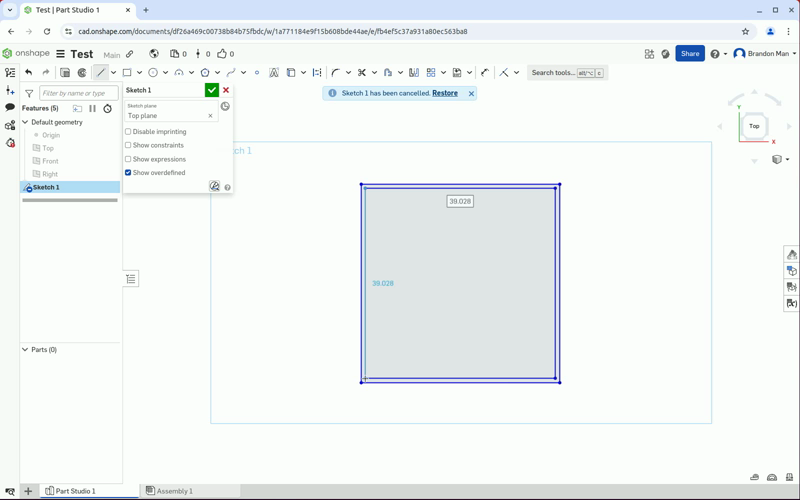
key_up(shift)
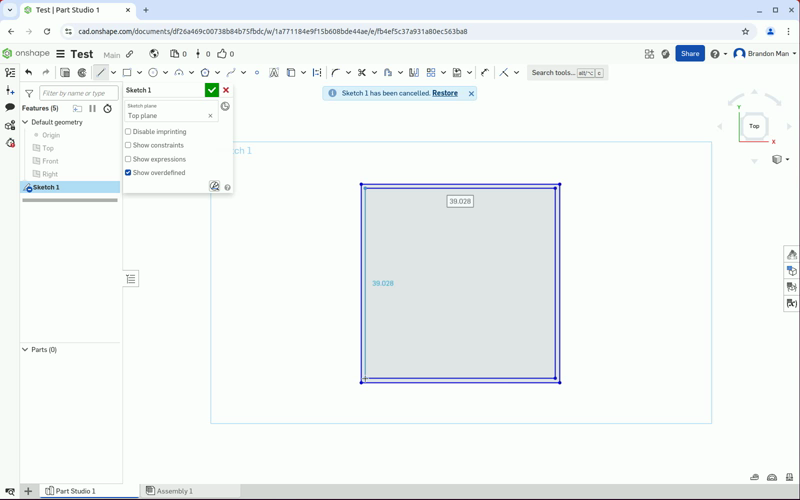
click(365, 378)
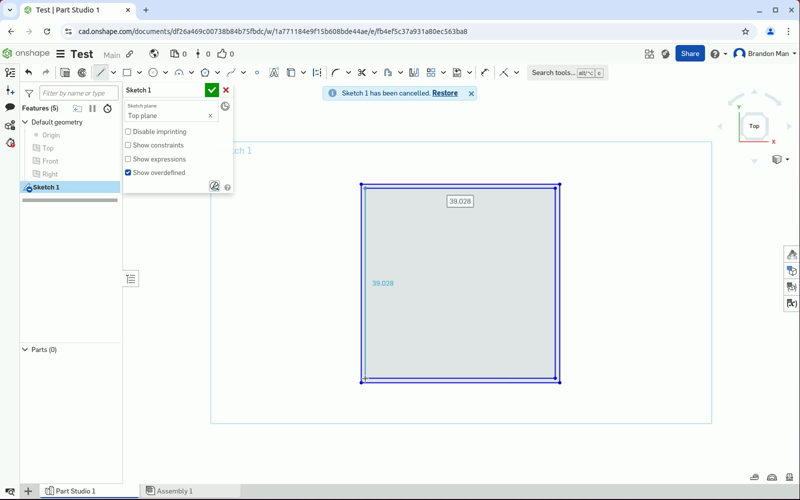
key(esc)
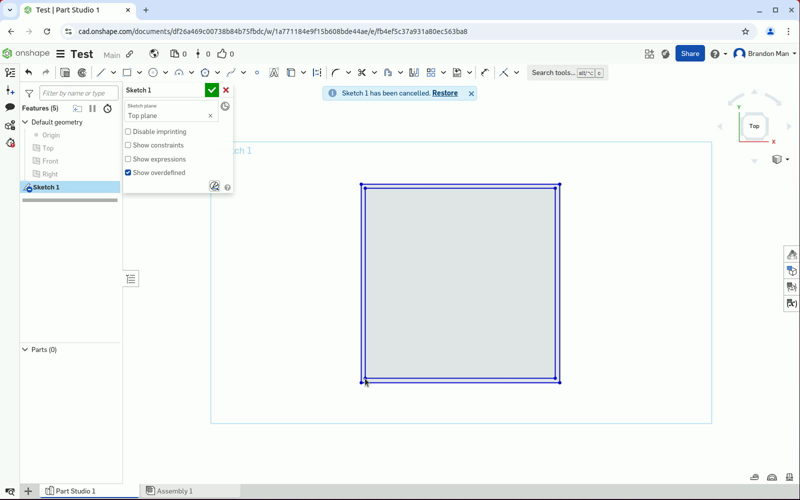
mouse_move(557, 379)
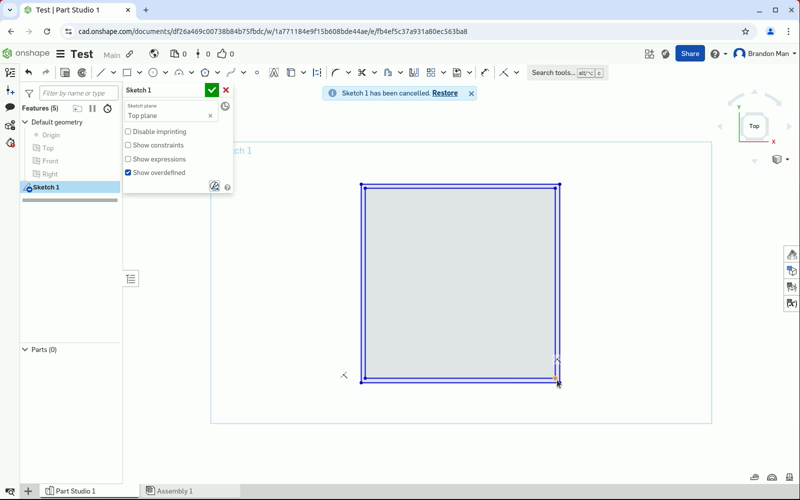
click(557, 379)
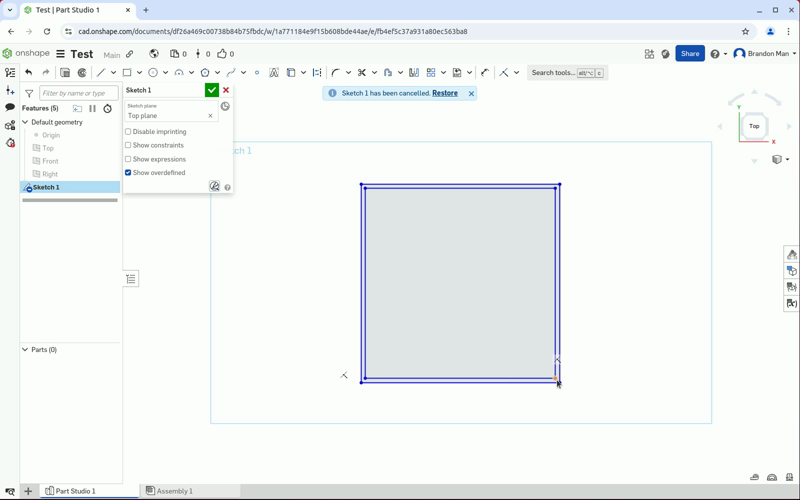
mouse_move(73, 352)
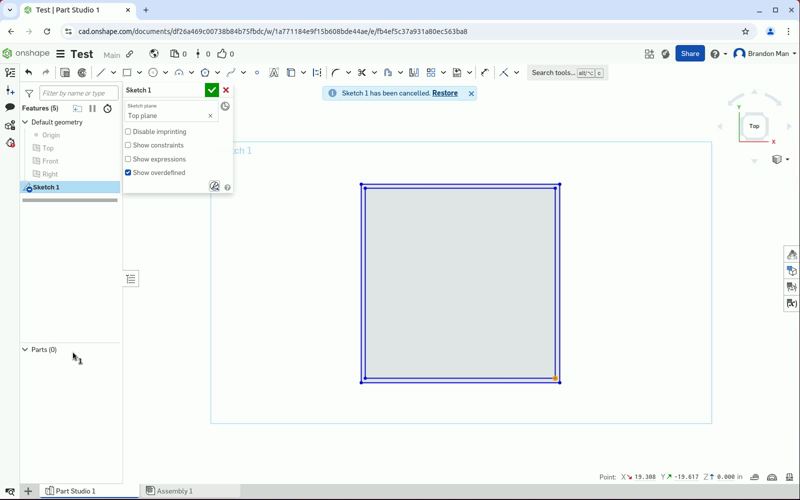
key(shift+y)
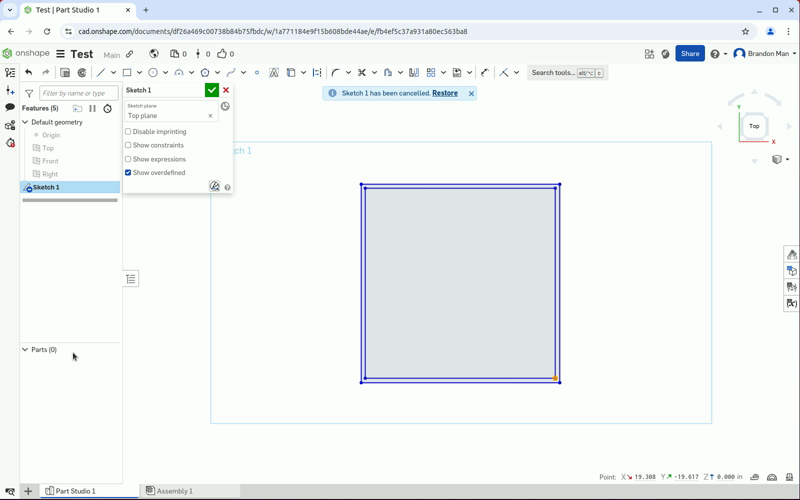
key(shift+e)
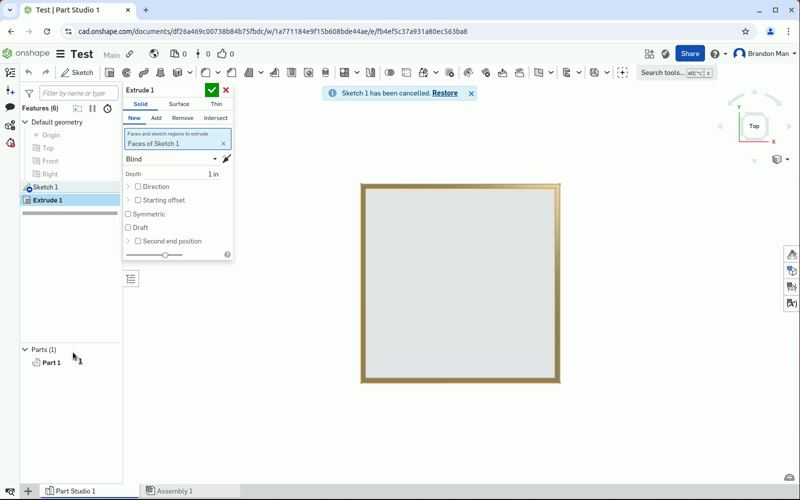
mouse_move(143, 106)
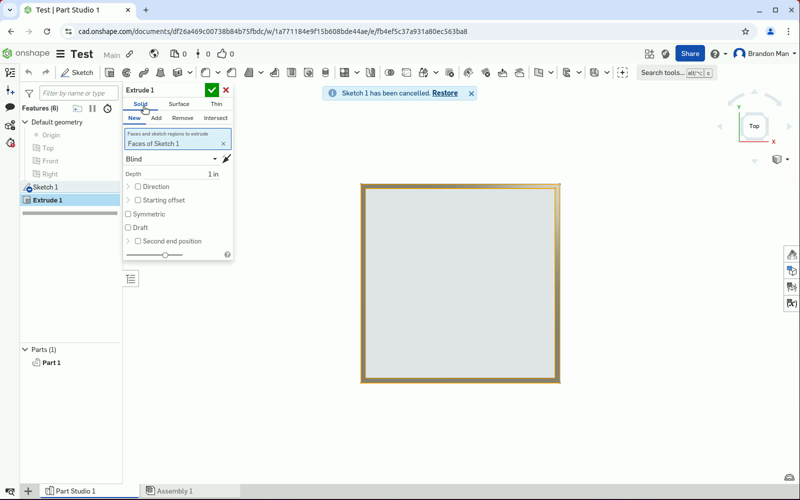
click(143, 106)
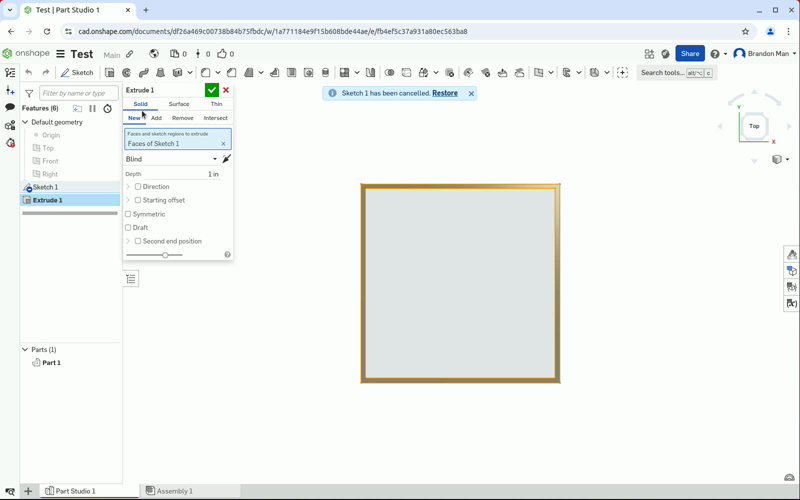
mouse_move(137, 120)
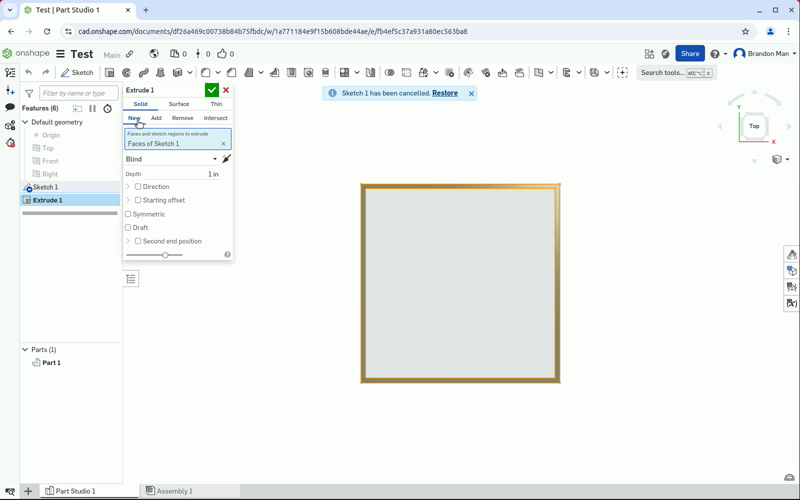
click(137, 120)
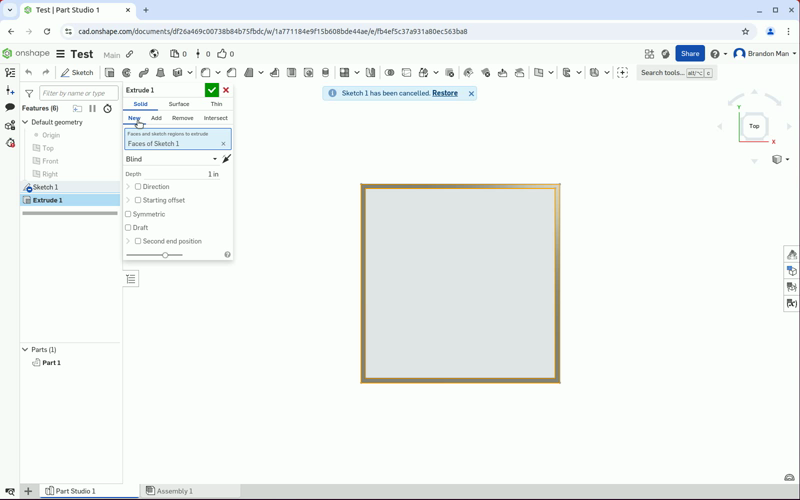
key(tab, 4)
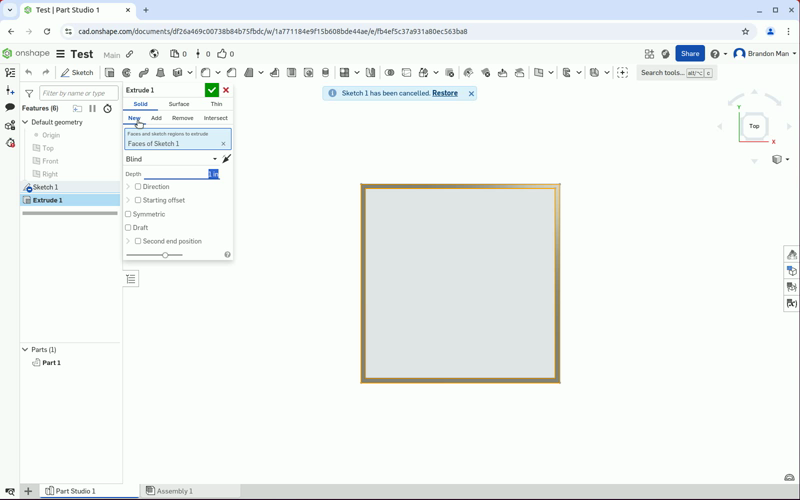
text(14.202)
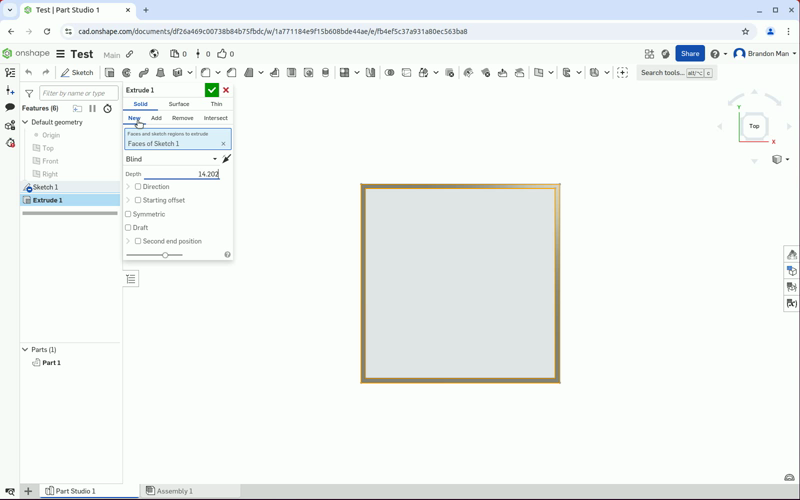
key(enter)
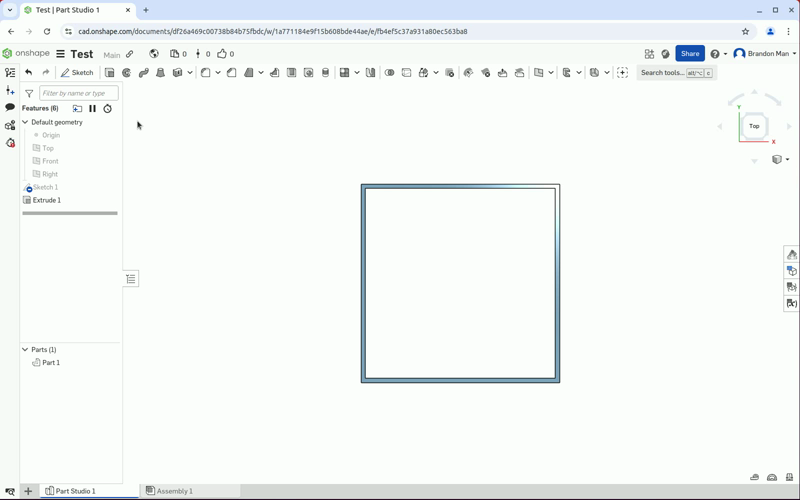
key(shift+h)
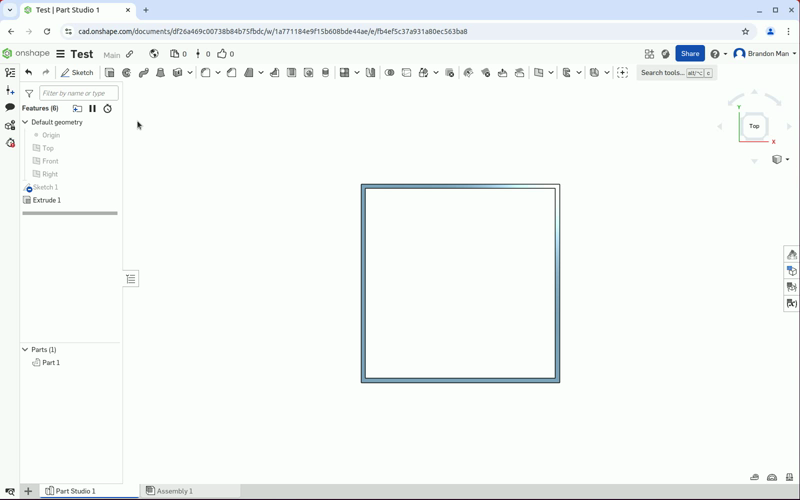
key(shift+h)
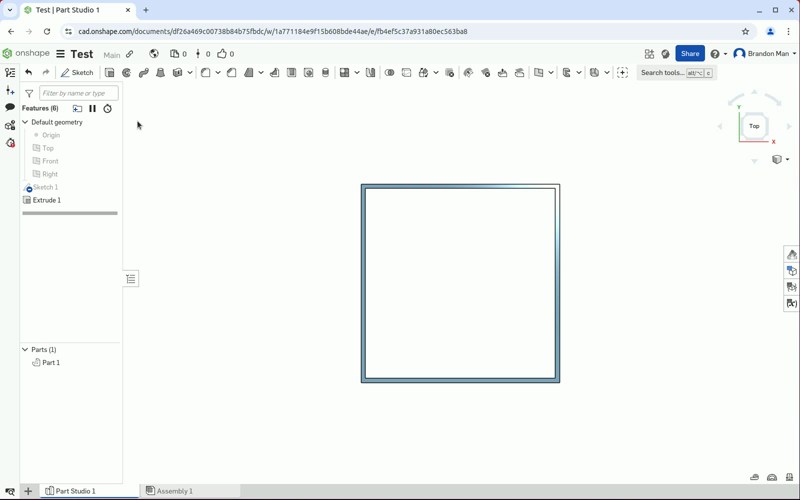
mouse_move(73, 189)
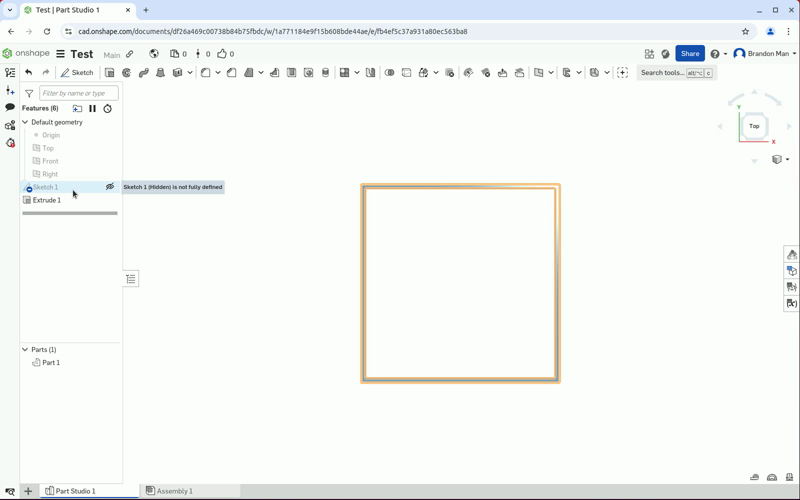
click(73, 189)
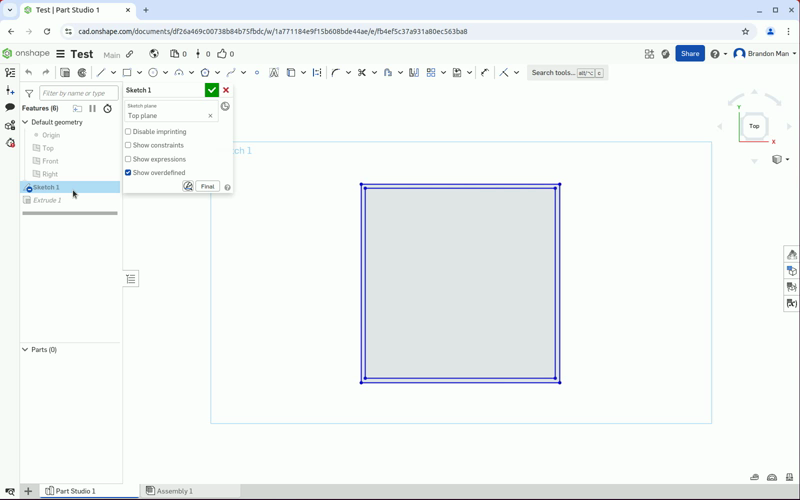
mouse_move(229, 92)
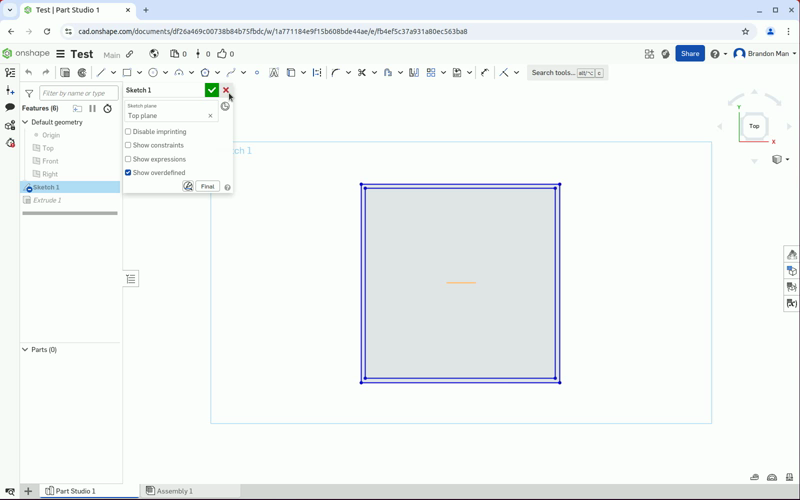
click(229, 92)
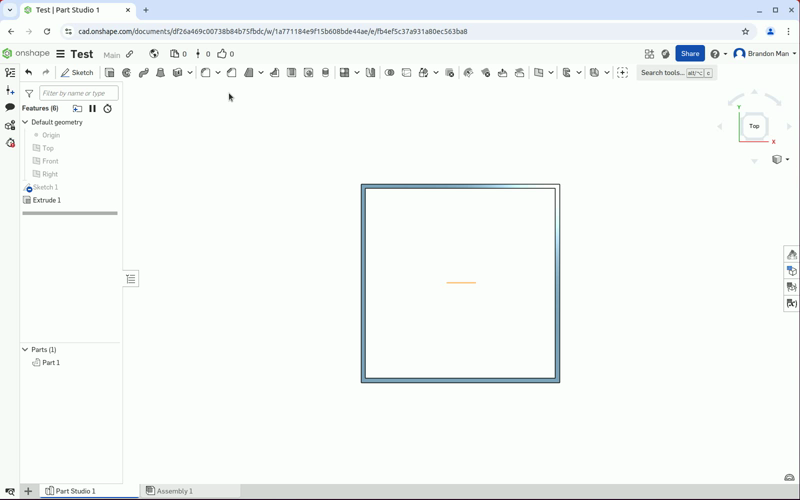
mouse_move(541, 75)
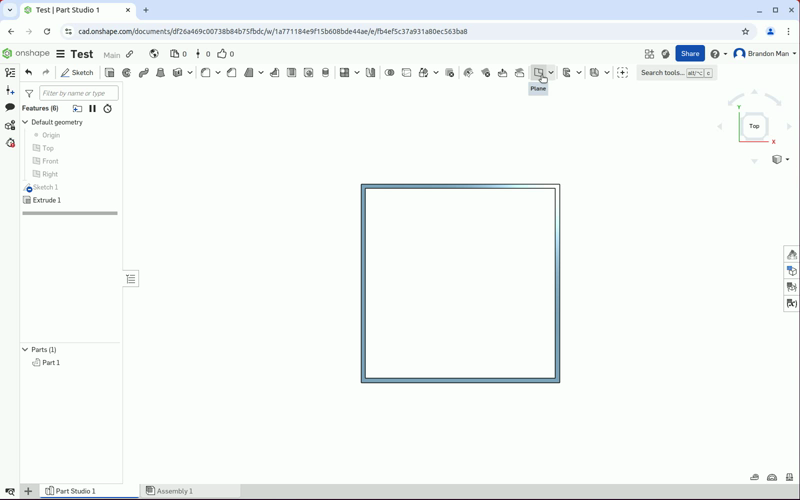
click(541, 75)
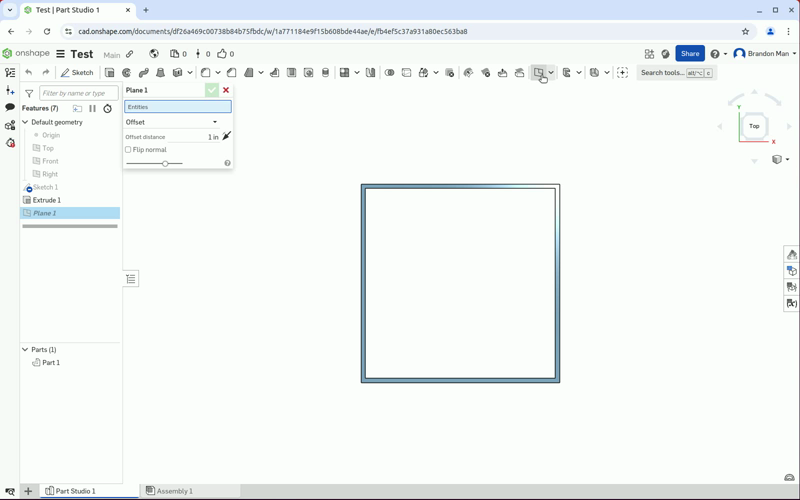
mouse_move(73, 150)
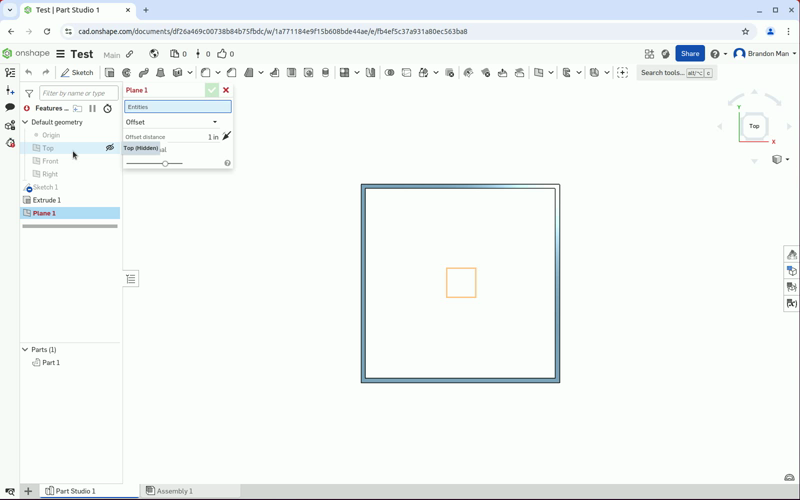
click(73, 150)
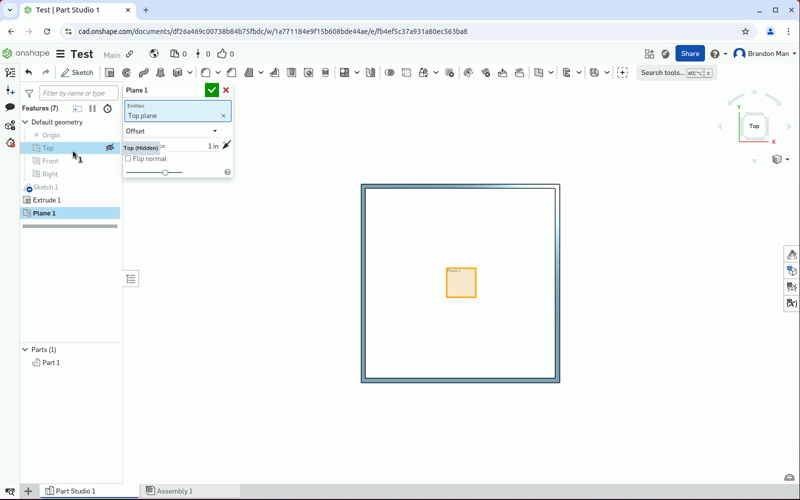
key(tab, 2)
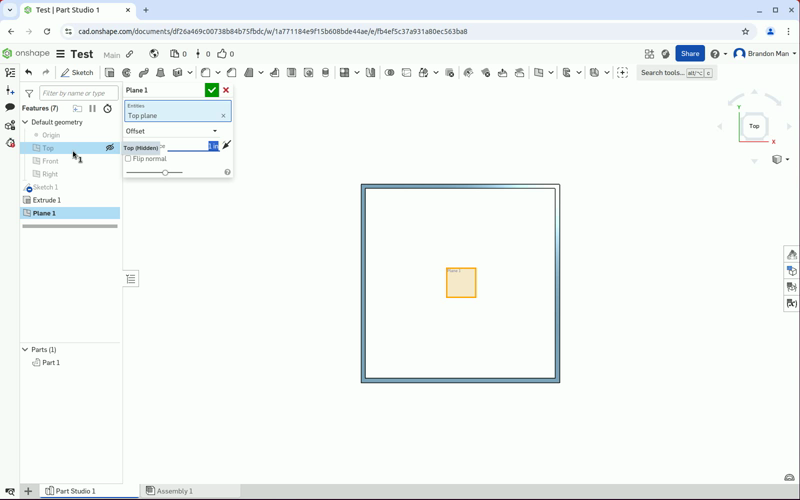
text(14.204)
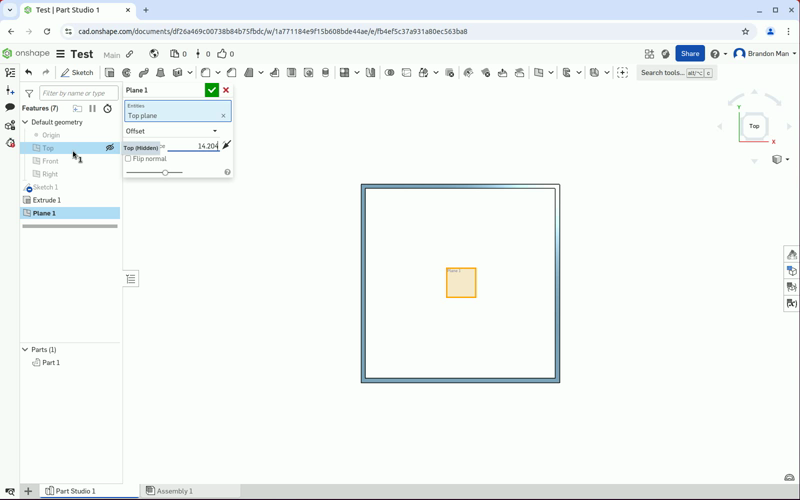
key(enter, 2)
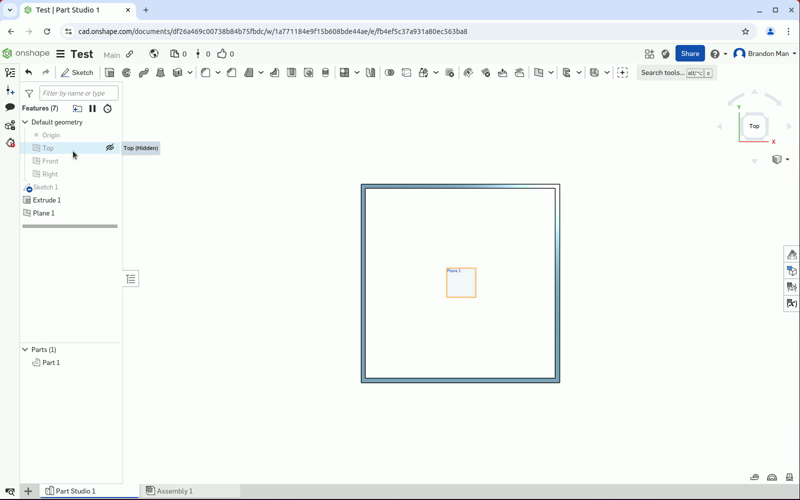
key(shift+s)
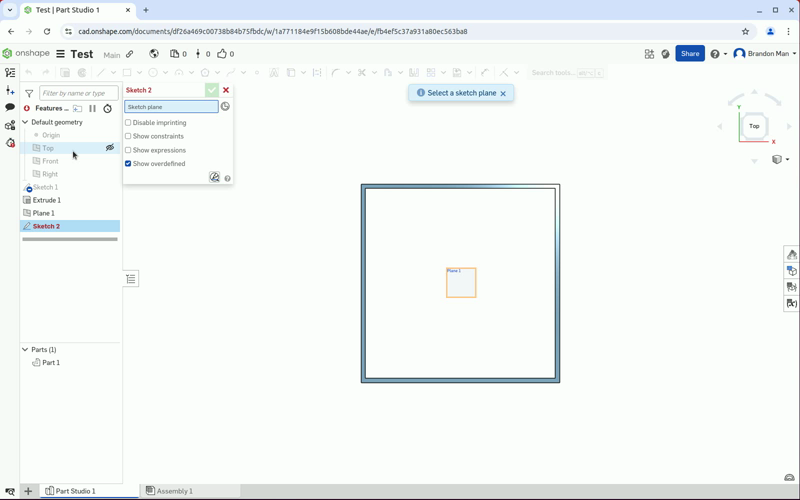
mouse_move(73, 215)
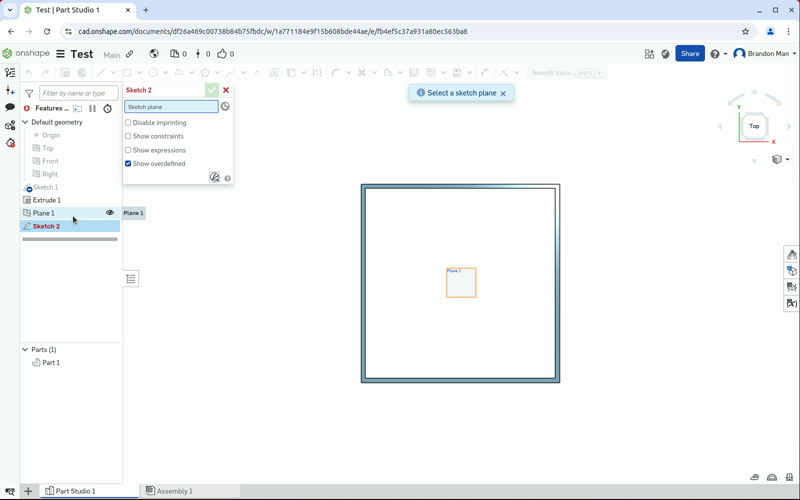
click(73, 215)
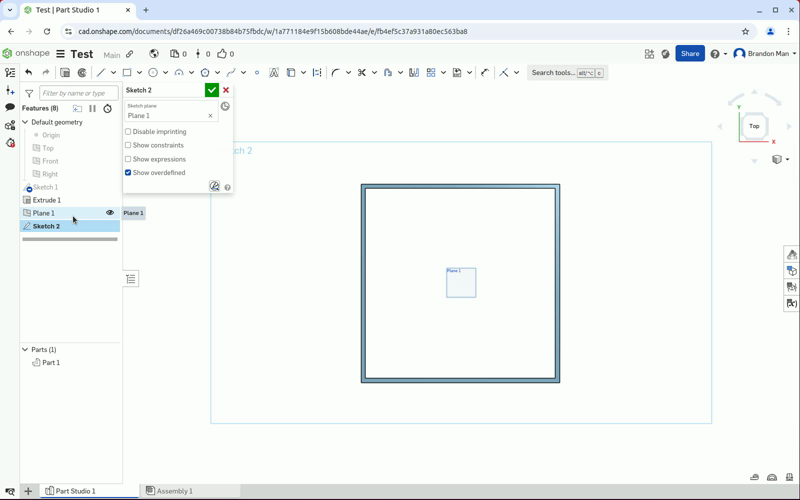
mouse_move(73, 352)
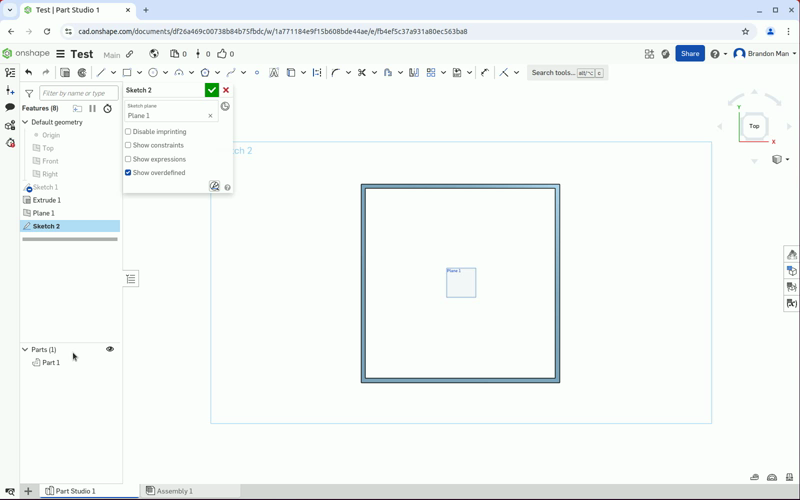
key(y)
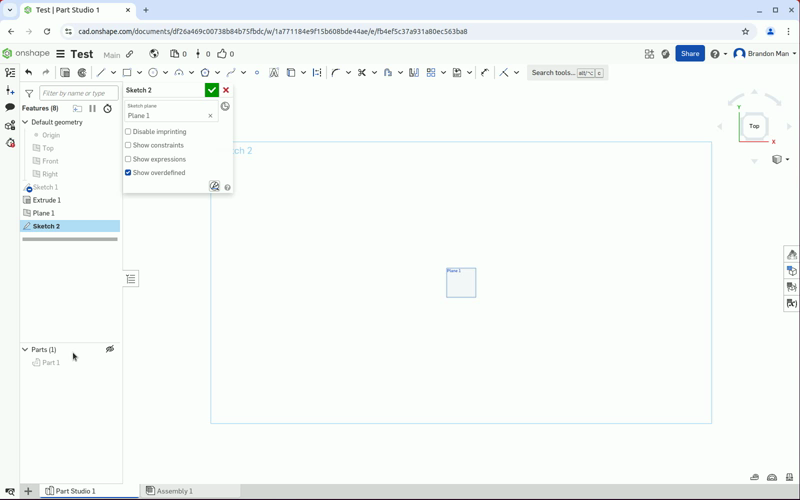
key(l)
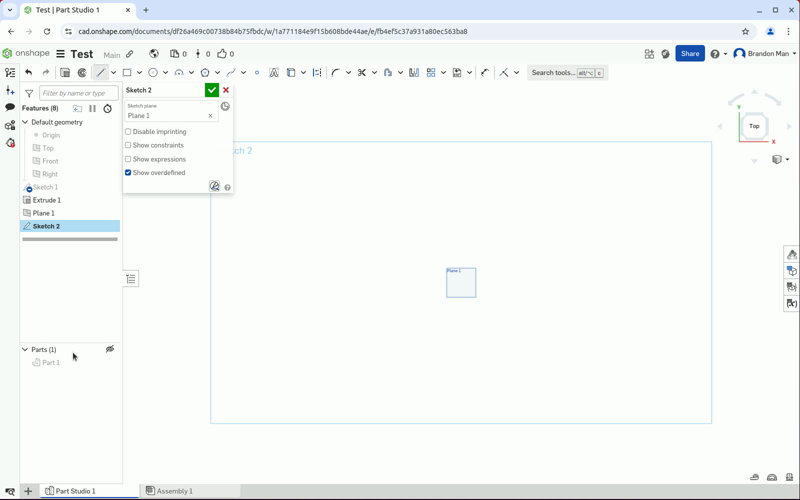
key_down(shift)
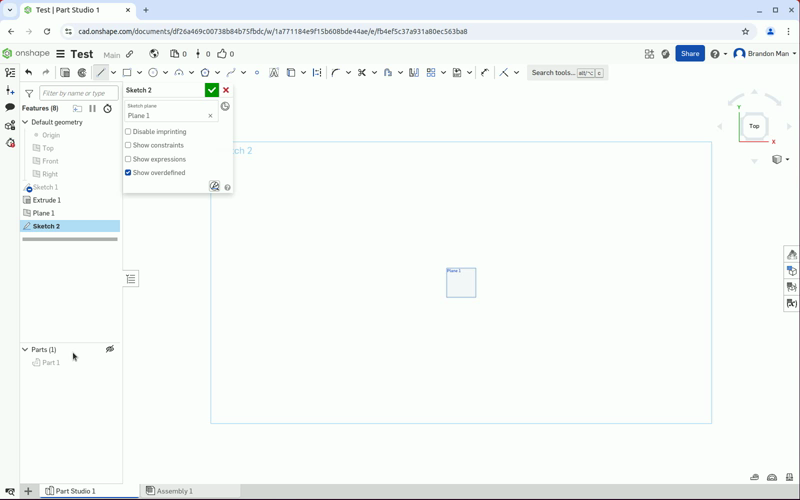
mouse_move(348, 395)
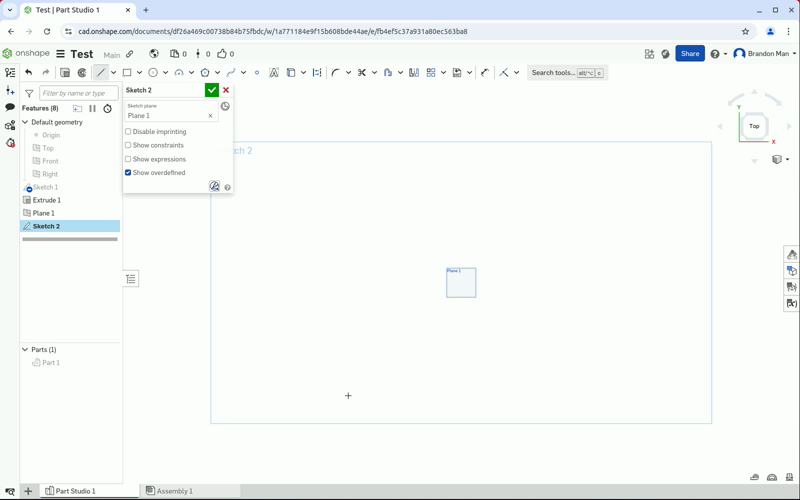
click(348, 395)
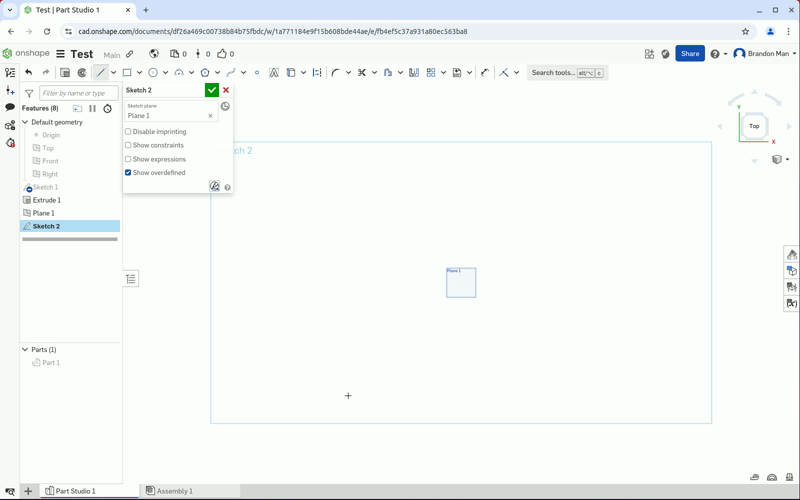
key_up(shift)
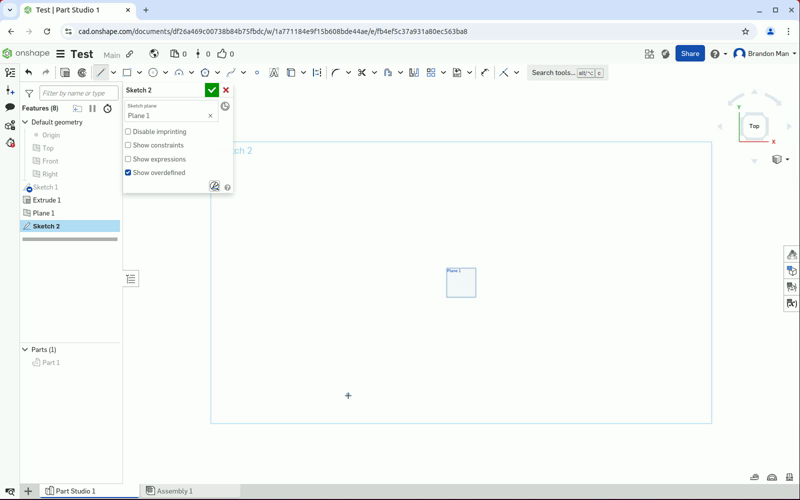
key_down(shift)
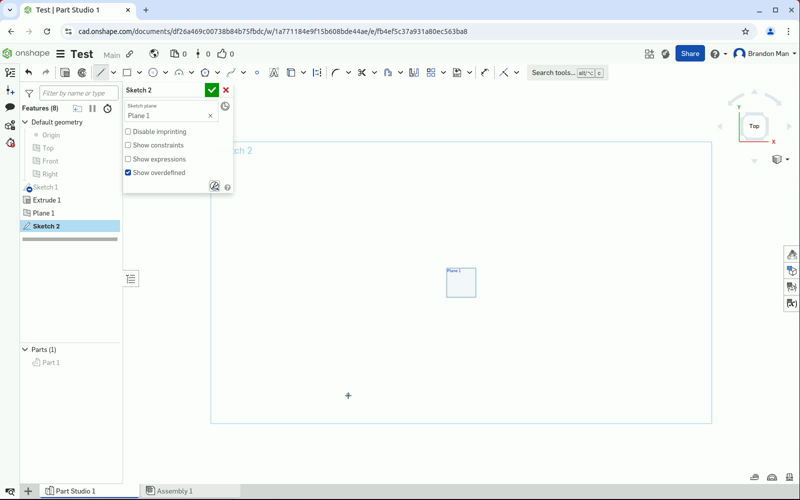
mouse_move(572, 395)
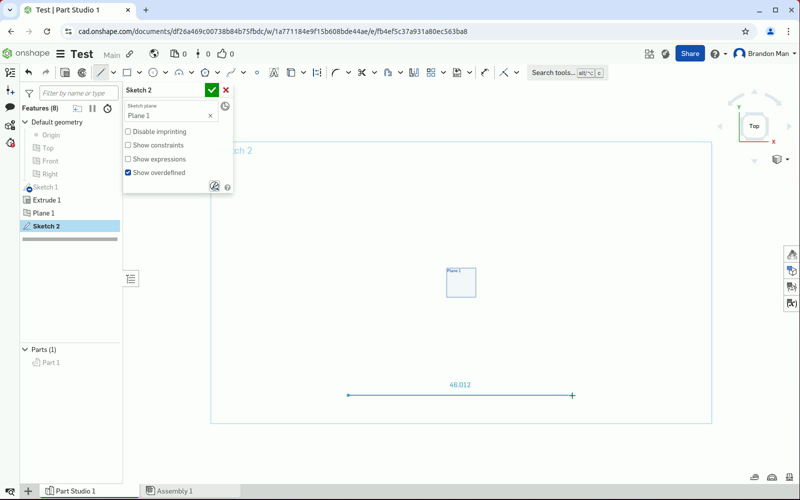
click(572, 395)
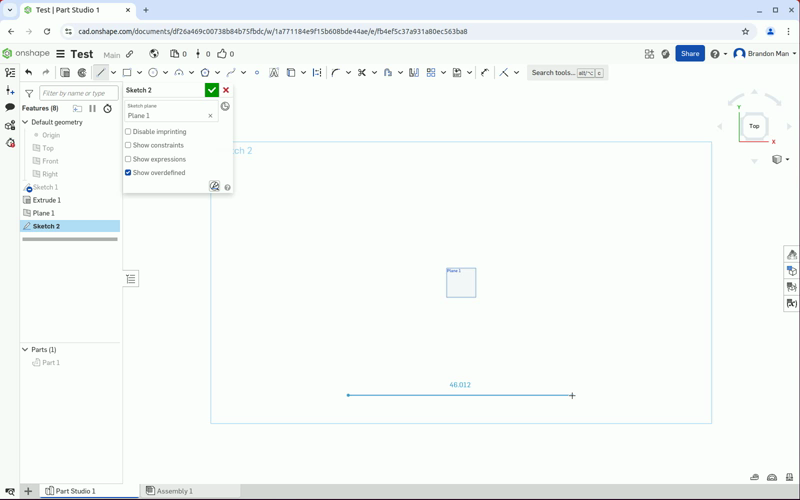
key_up(shift)
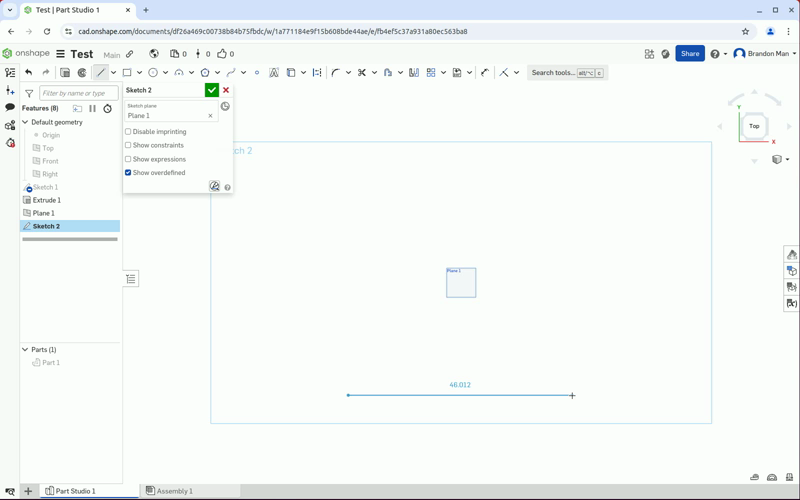
key_down(shift)
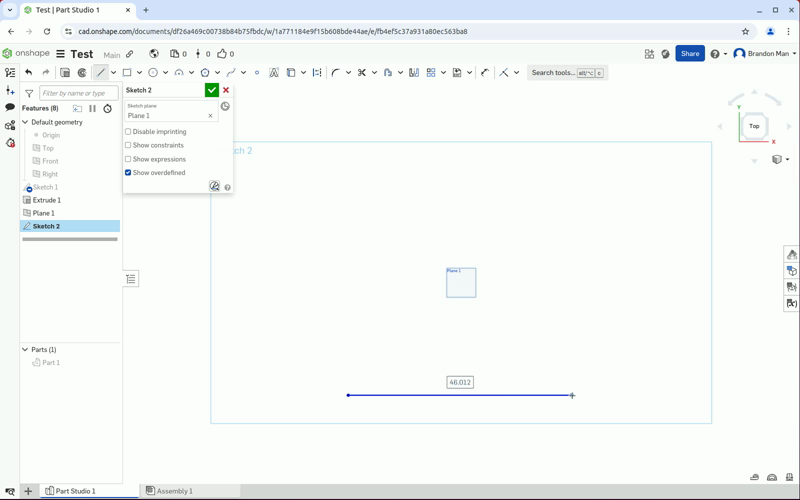
mouse_move(572, 171)
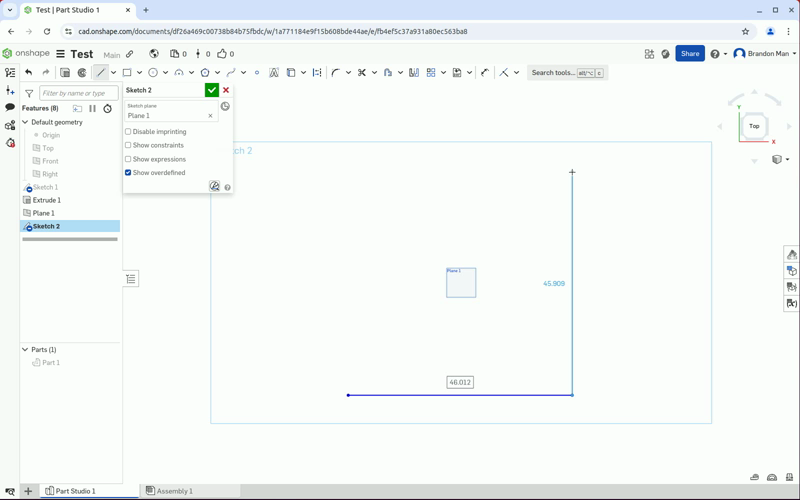
click(572, 171)
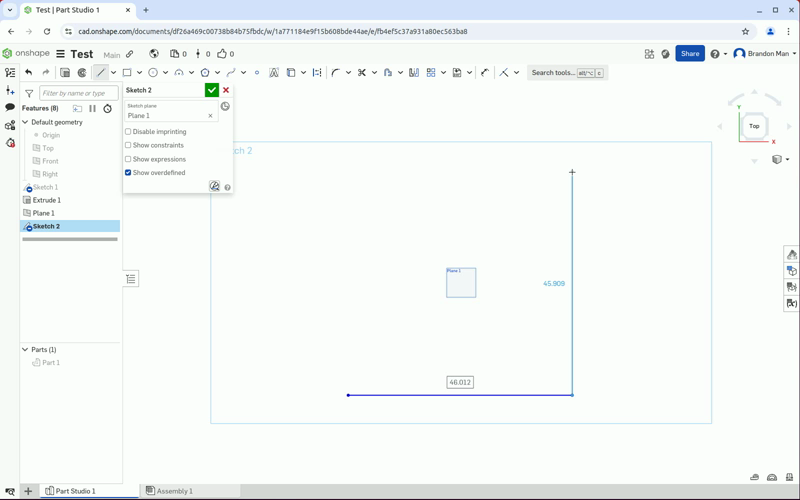
key_up(shift)
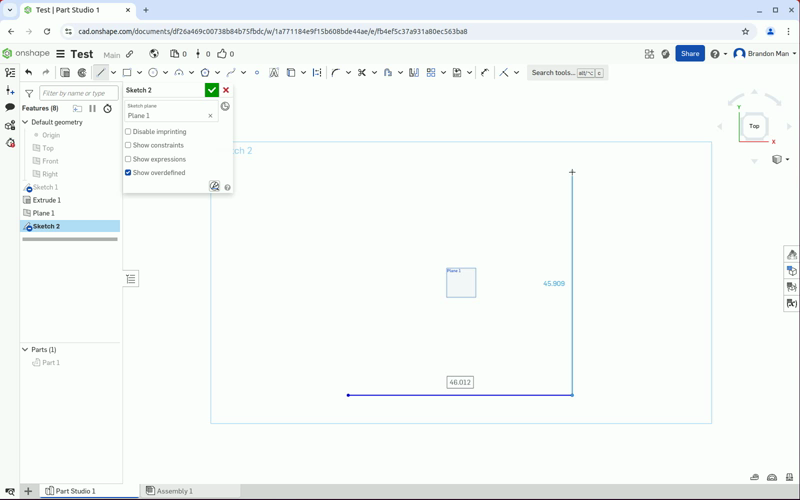
key_down(shift)
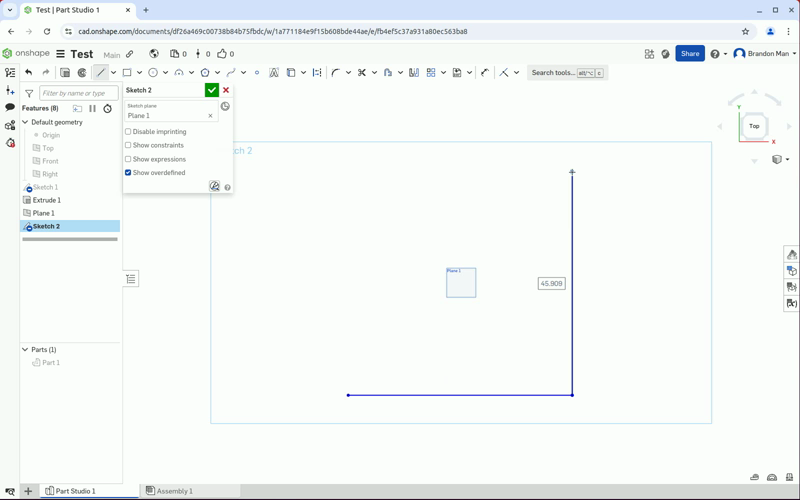
mouse_move(348, 171)
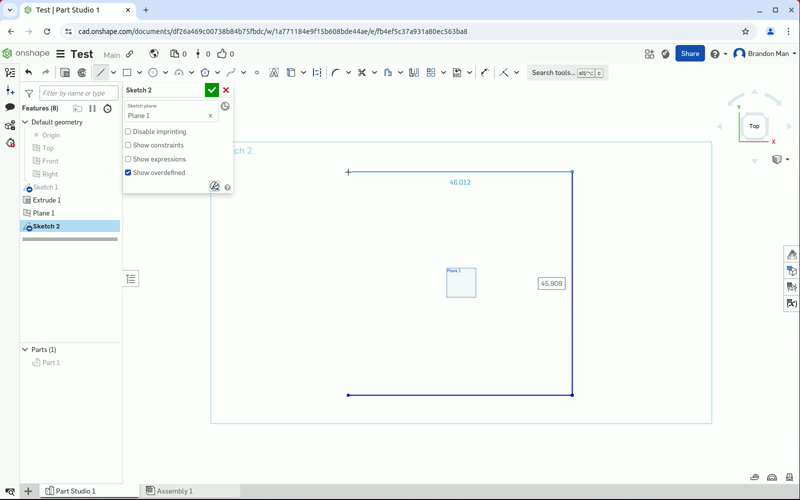
click(348, 171)
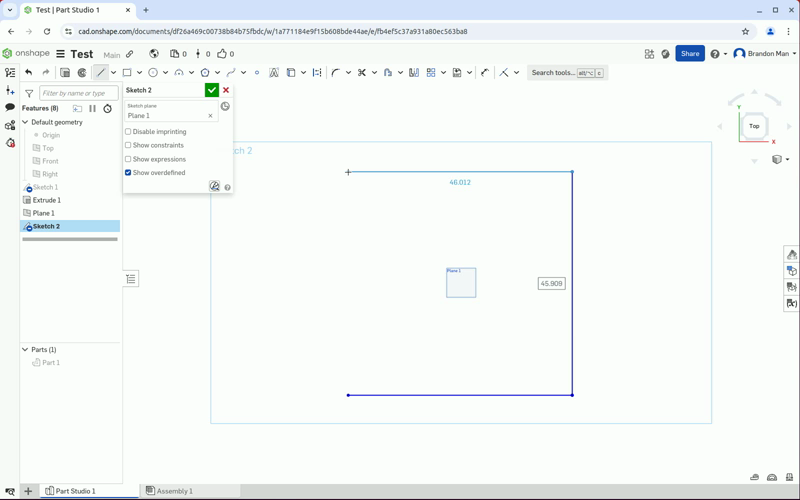
key_up(shift)
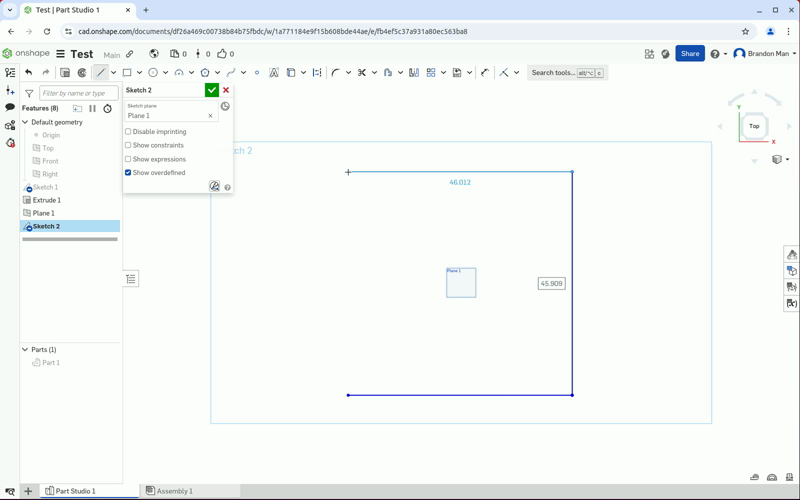
key_down(shift)
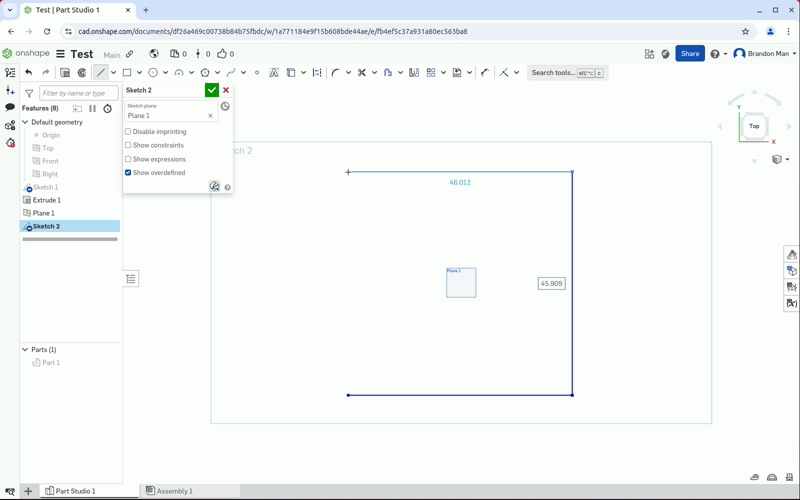
mouse_move(348, 395)
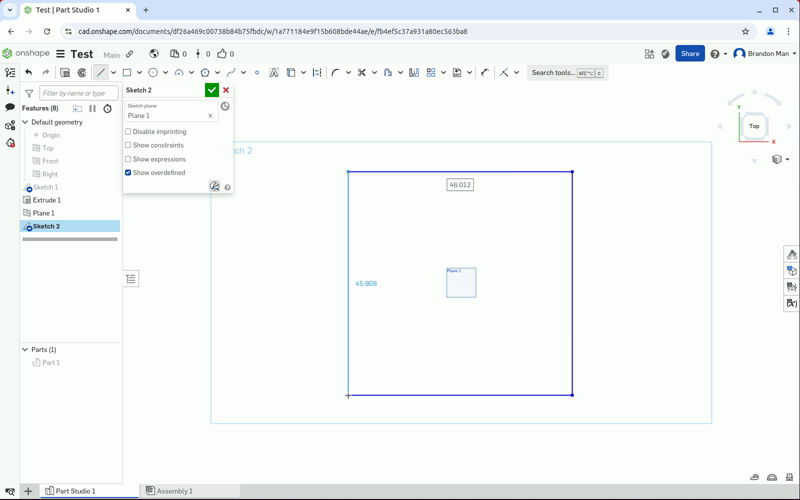
key_up(shift)
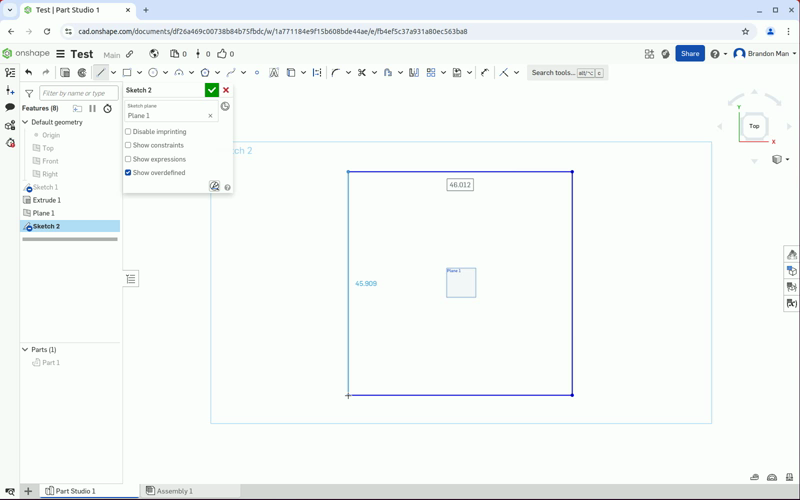
click(348, 395)
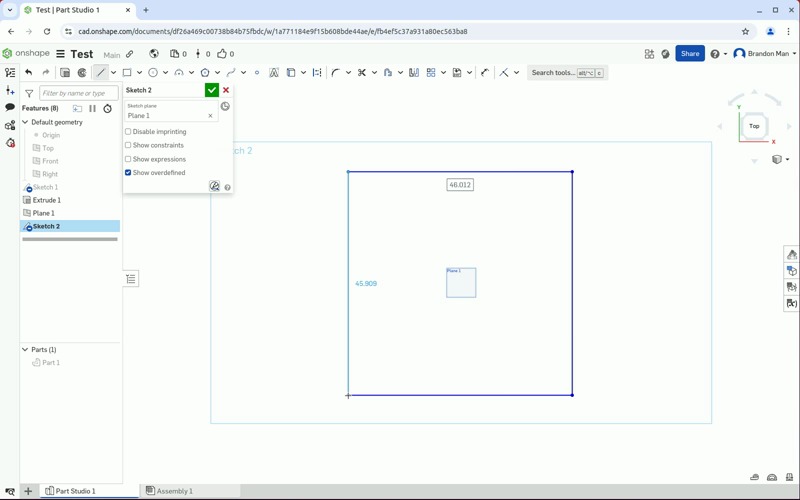
key(esc)
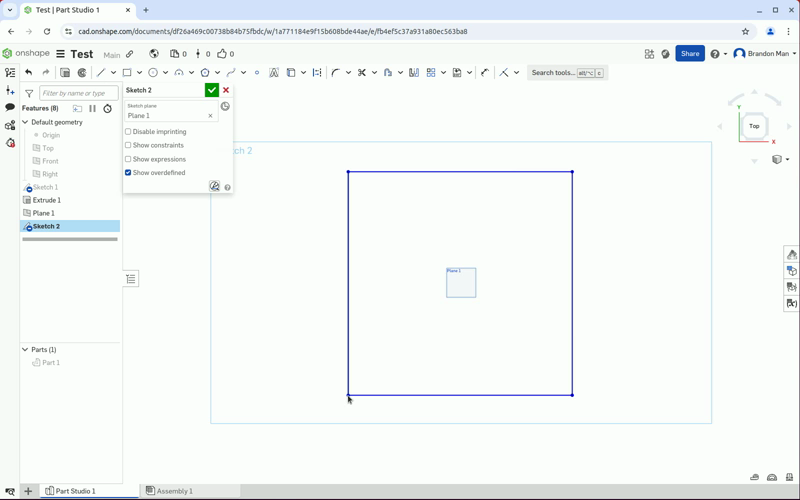
key(l)
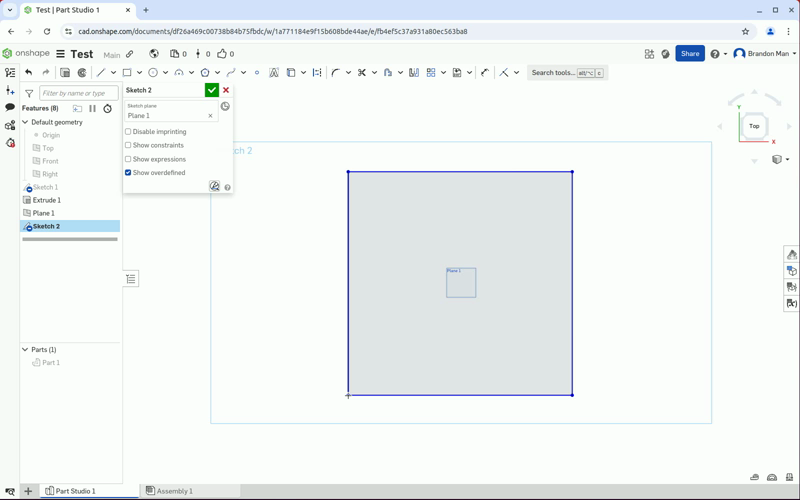
key_down(shift)
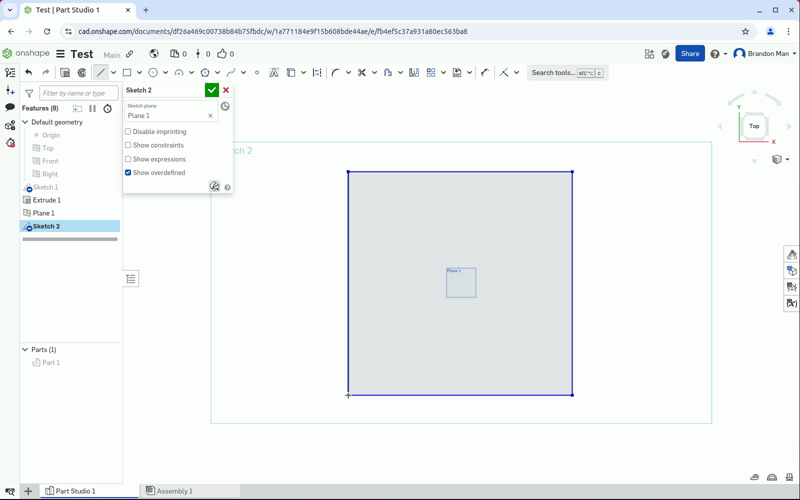
mouse_move(362, 381)
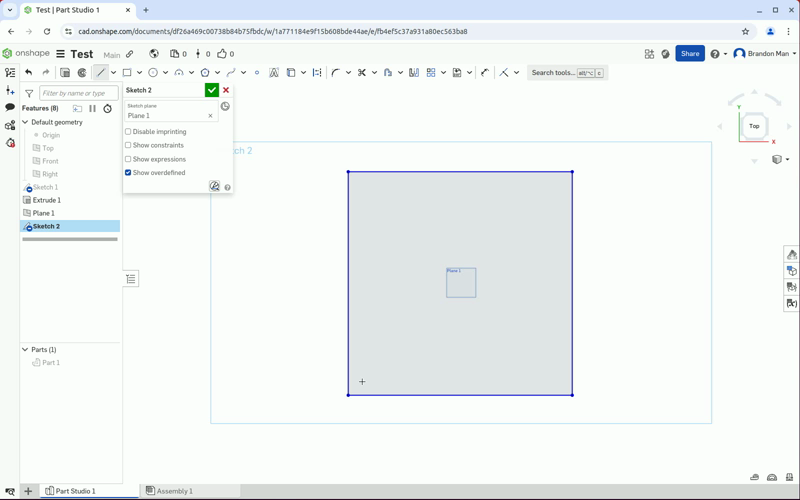
click(362, 381)
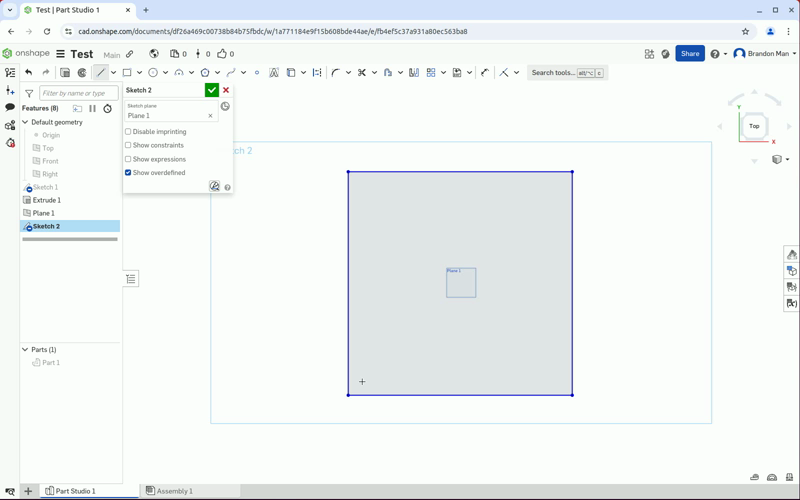
key_up(shift)
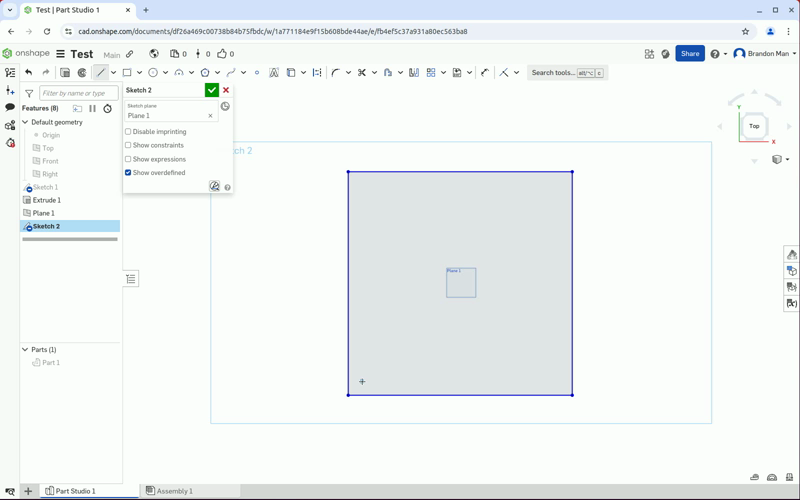
key_down(shift)
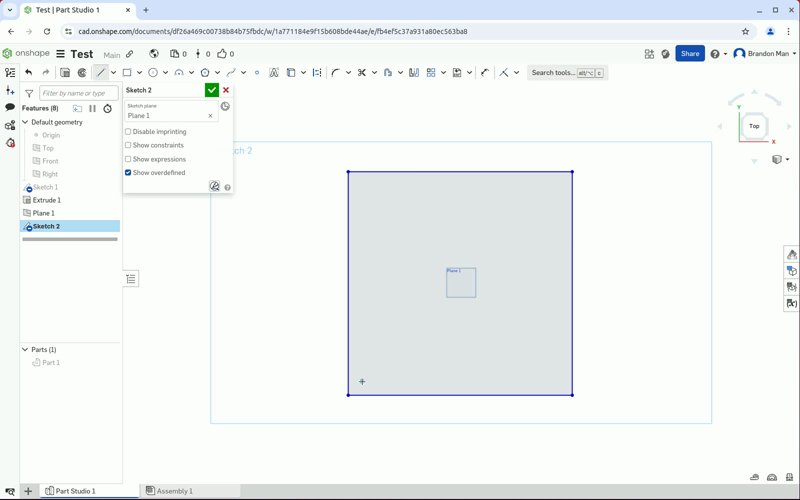
mouse_move(558, 381)
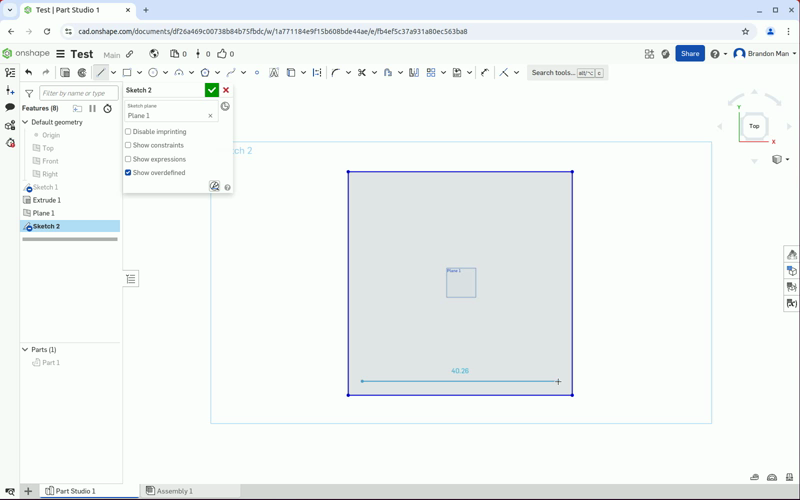
click(558, 381)
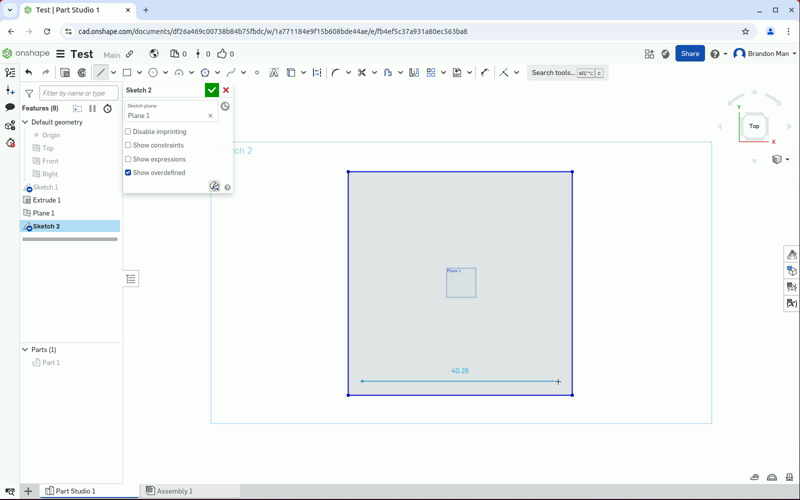
key_up(shift)
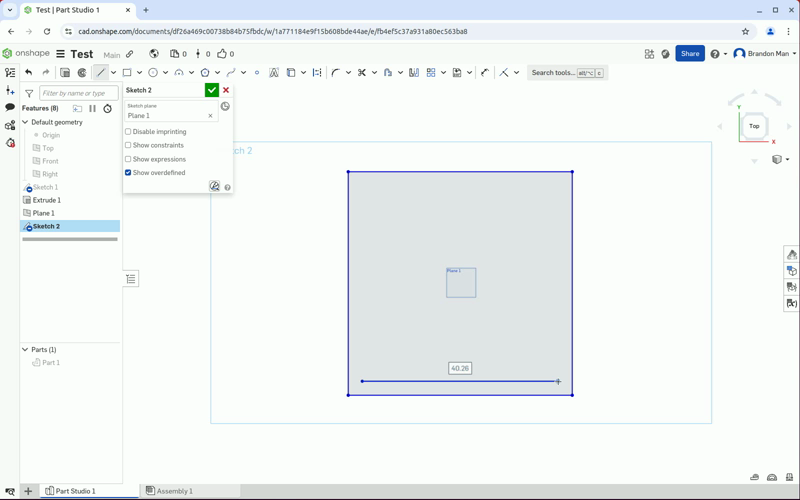
key_down(shift)
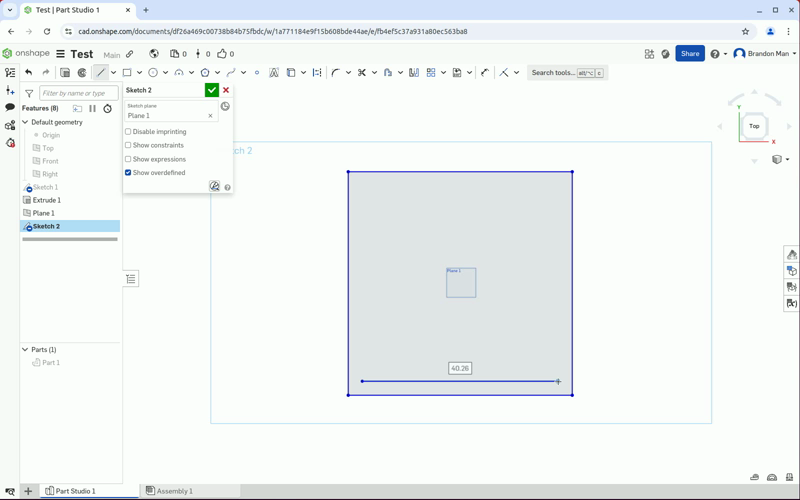
mouse_move(558, 185)
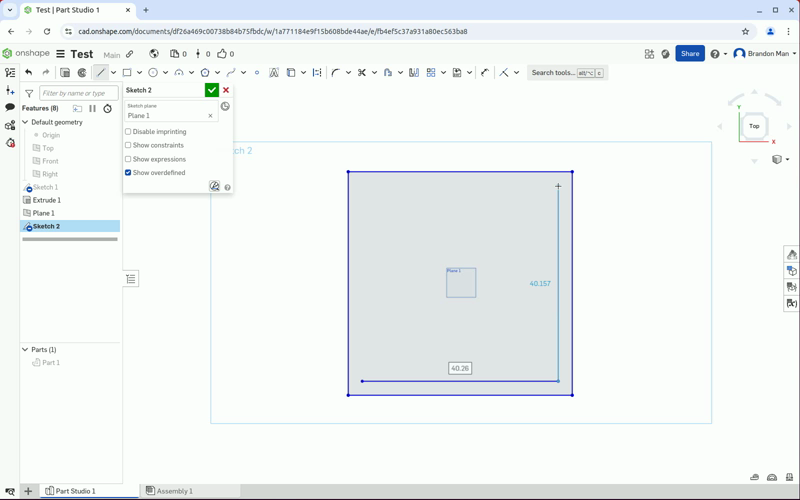
click(558, 185)
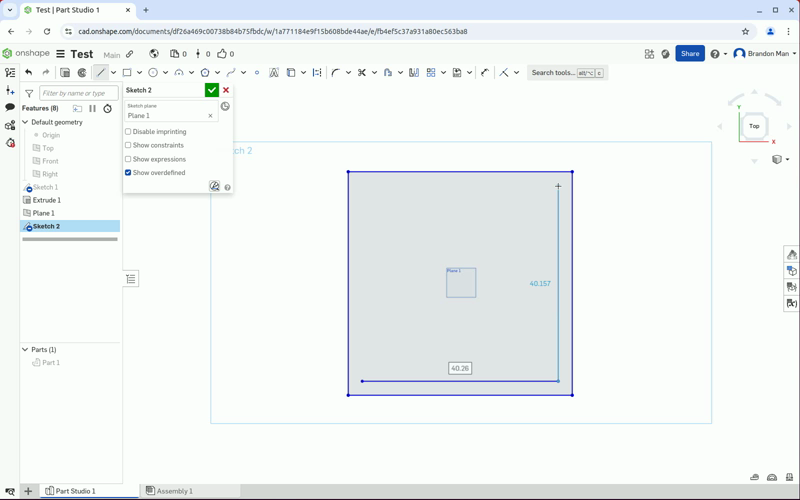
key_up(shift)
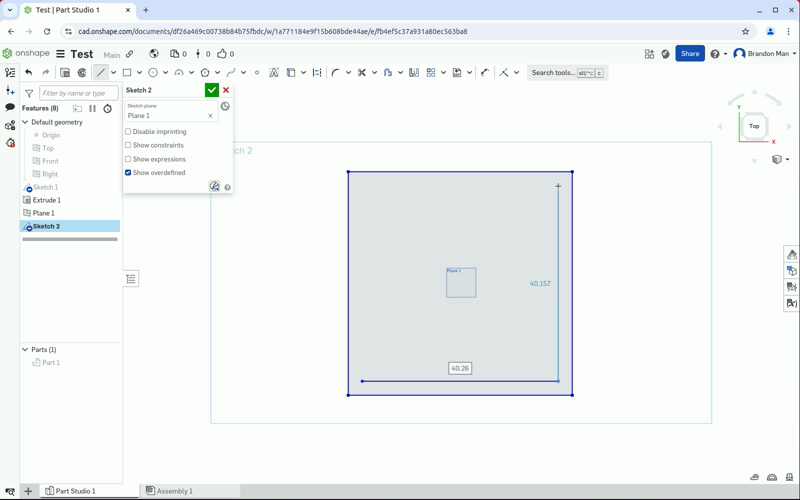
key_down(shift)
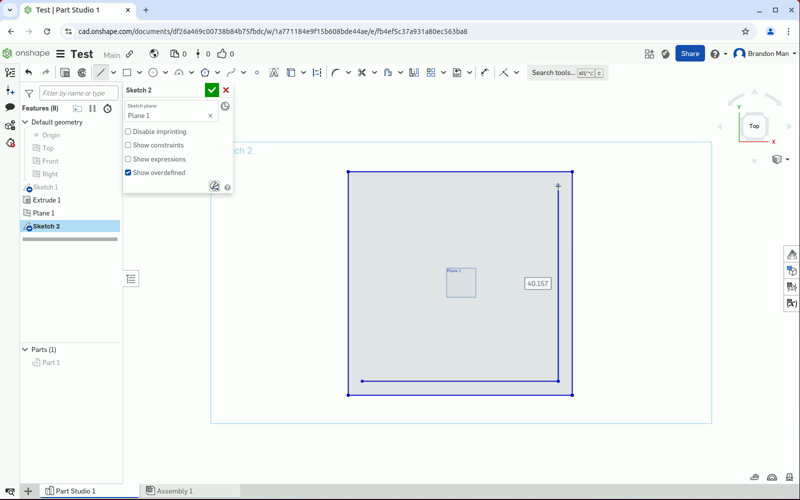
mouse_move(362, 185)
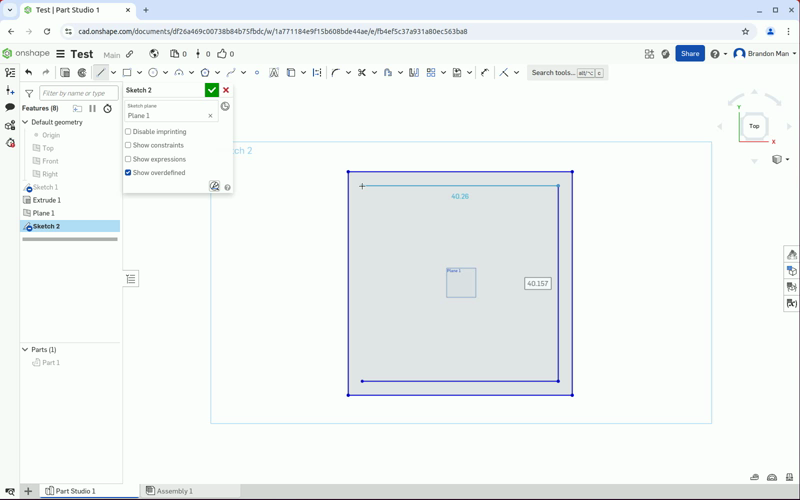
click(362, 185)
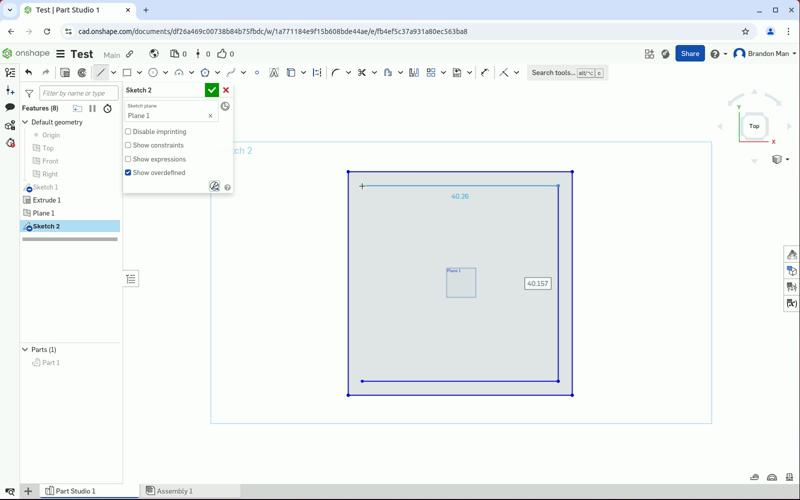
key_up(shift)
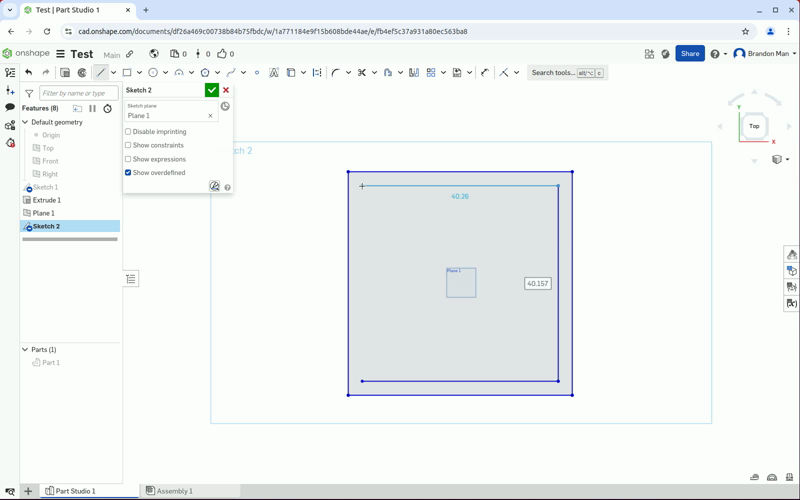
key_down(shift)
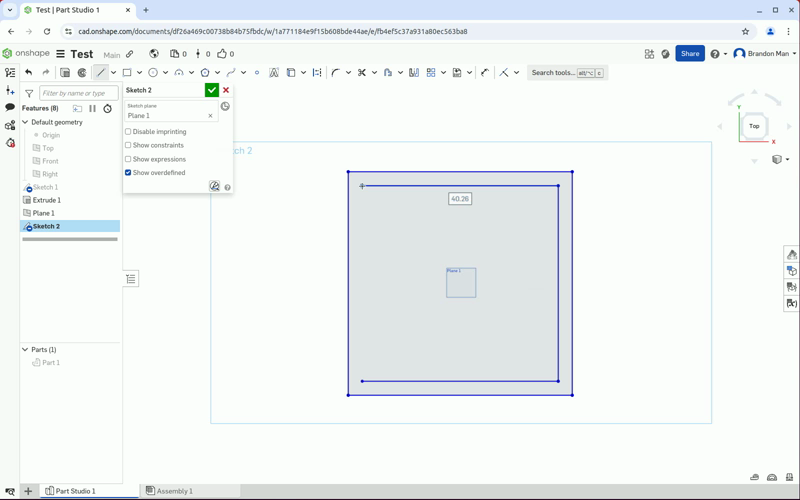
mouse_move(362, 381)
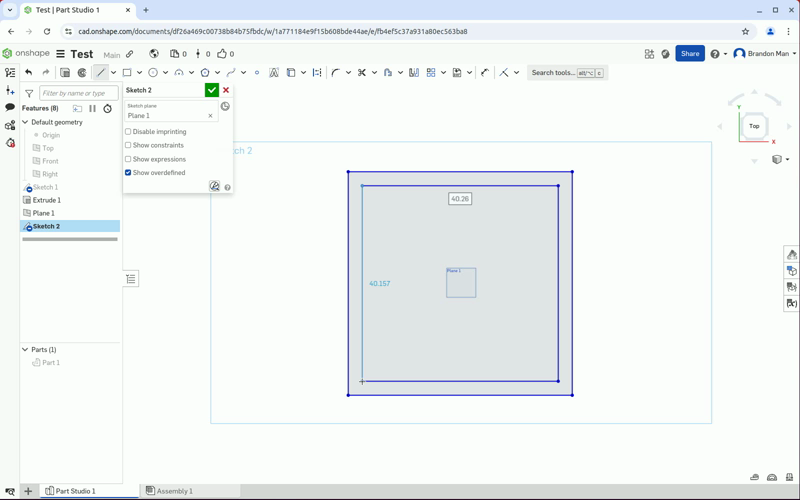
key_up(shift)
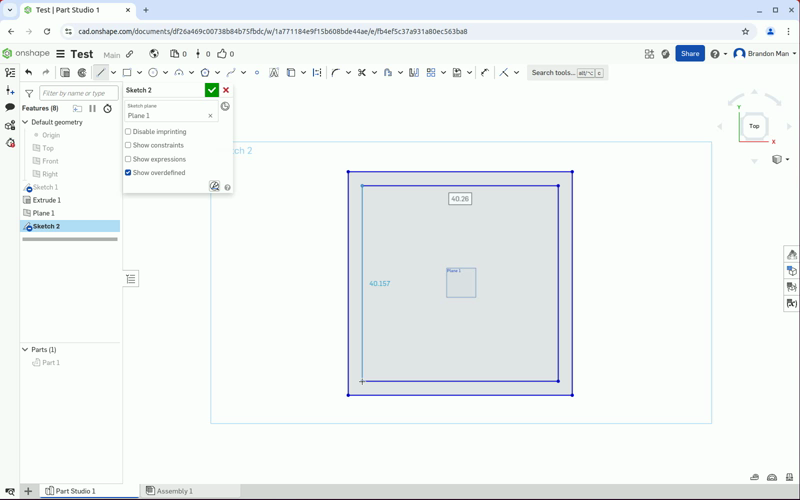
click(362, 381)
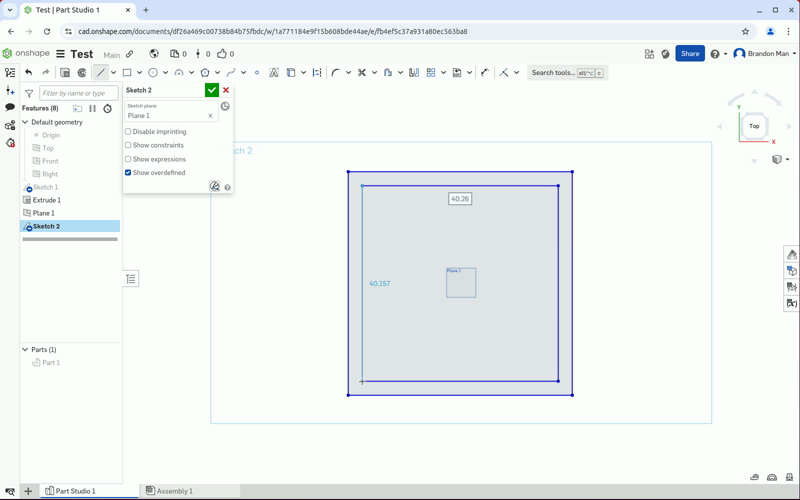
key(esc)
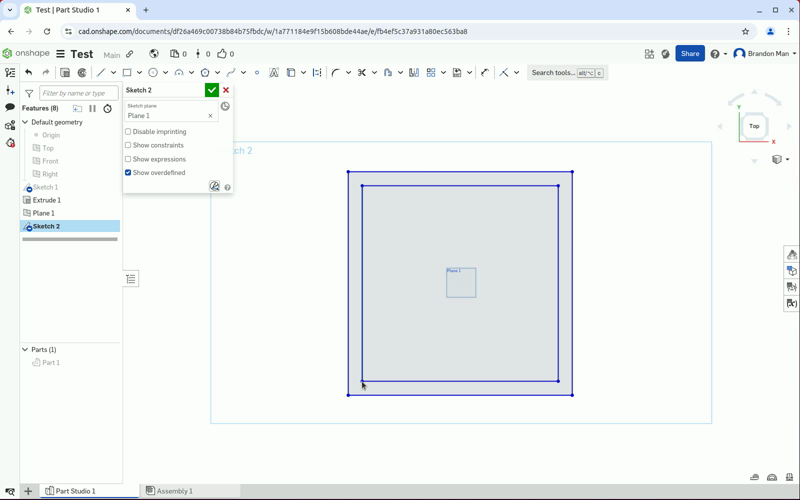
mouse_move(356, 387)
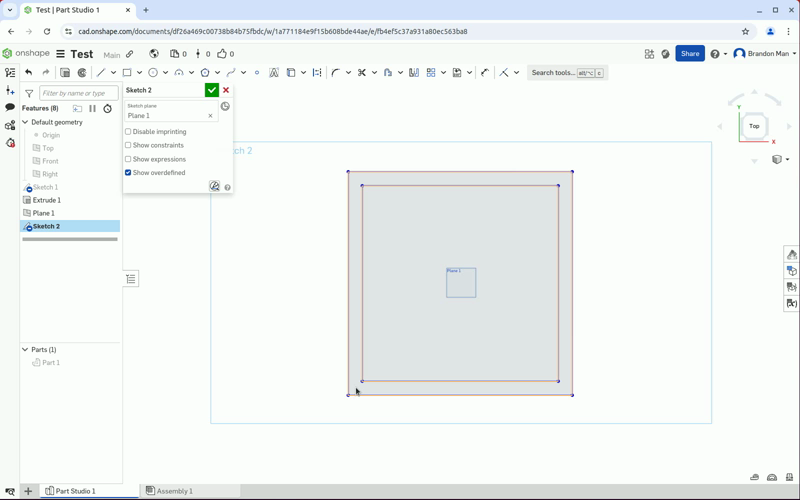
click(356, 387)
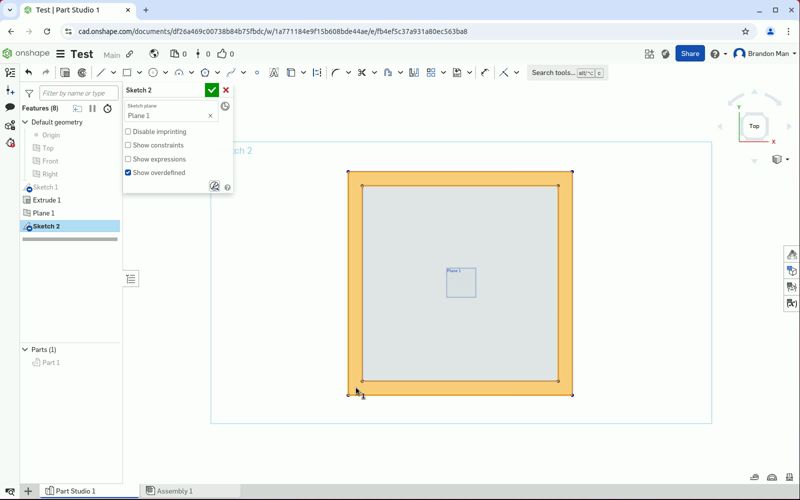
mouse_move(73, 352)
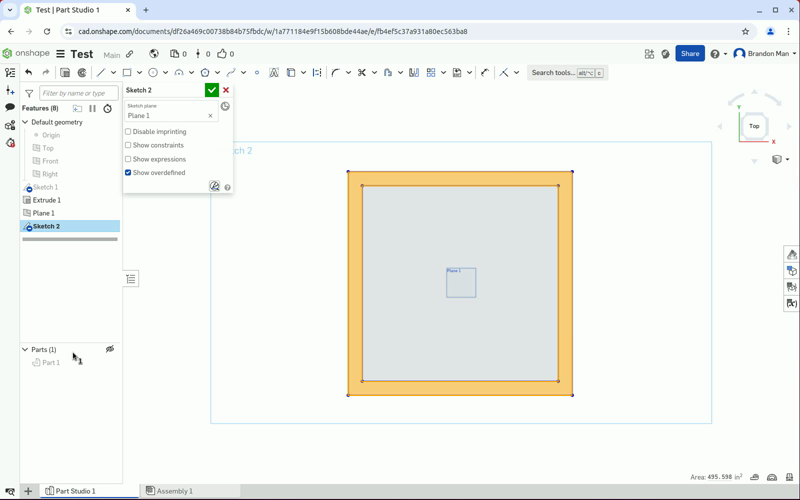
key(shift+y)
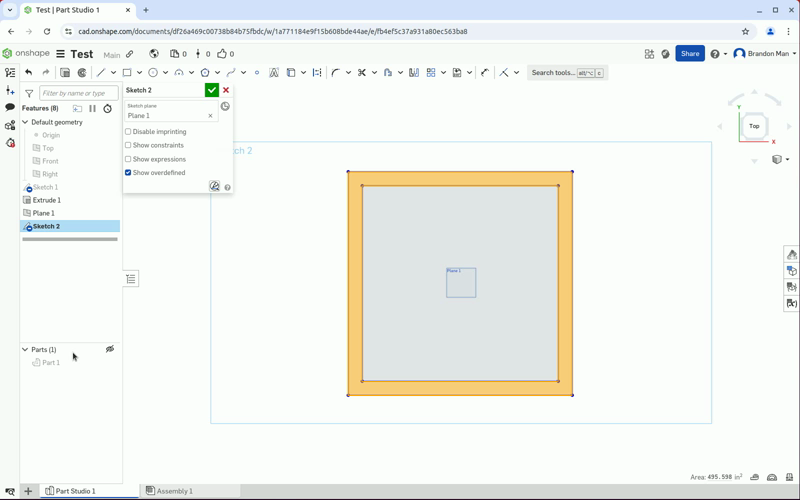
key(shift+e)
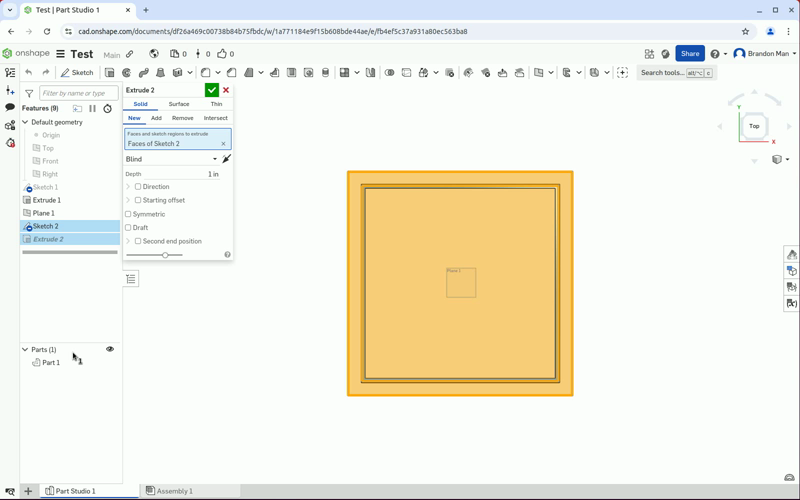
mouse_move(143, 106)
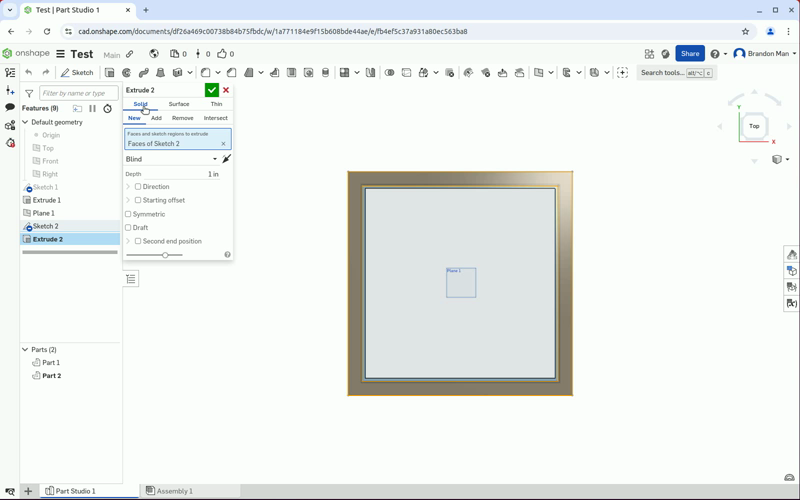
click(143, 106)
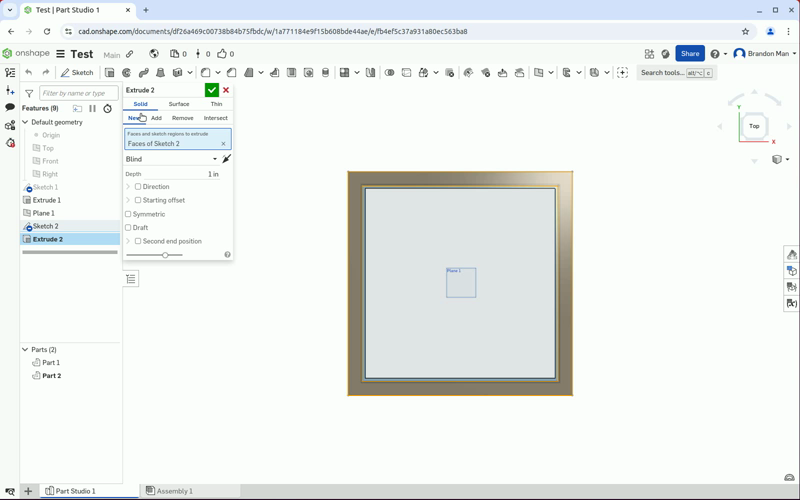
mouse_move(137, 120)
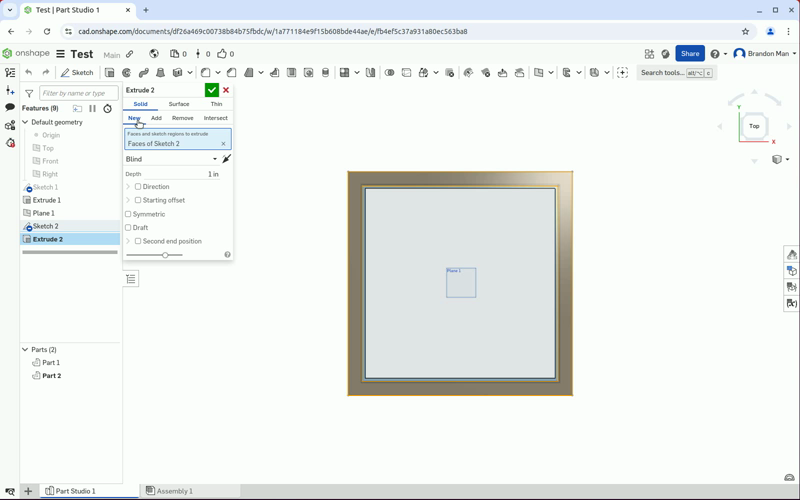
click(137, 120)
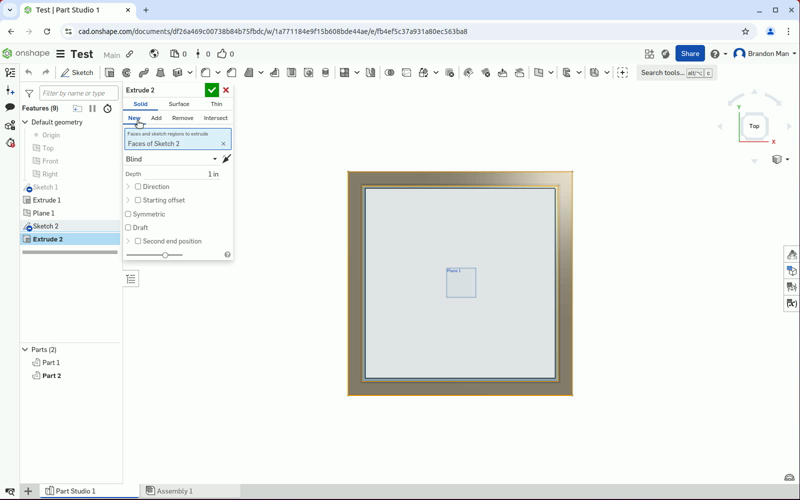
key(tab, 4)
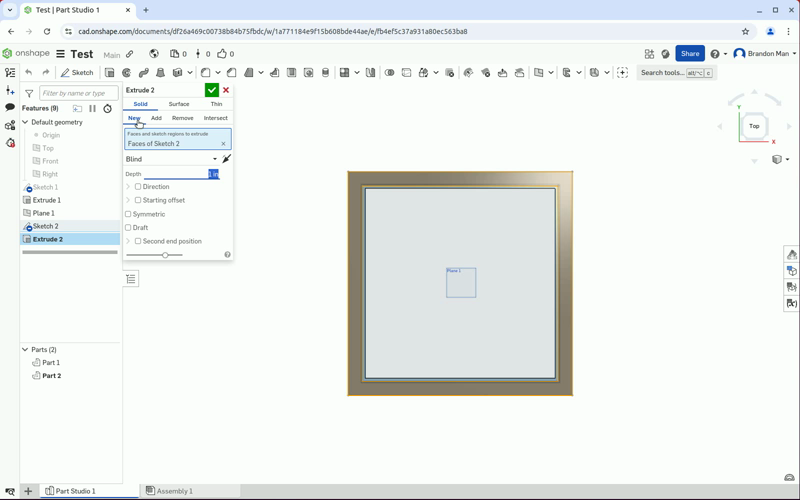
text(-3.611)
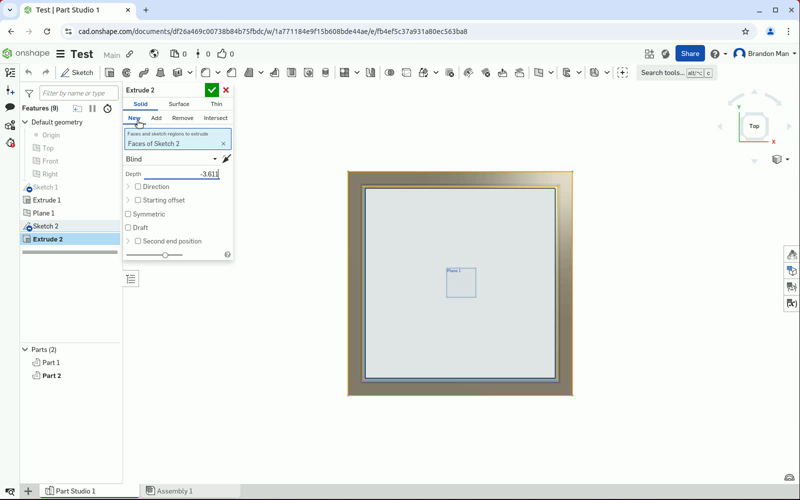
key(enter)
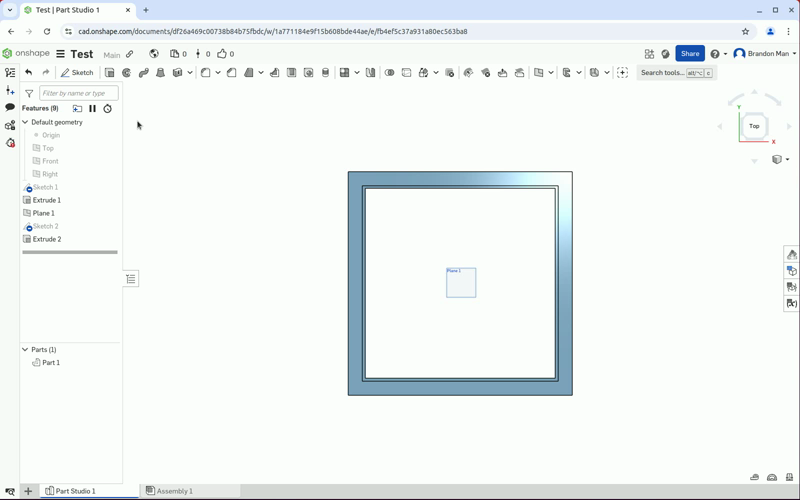
key(shift+h)
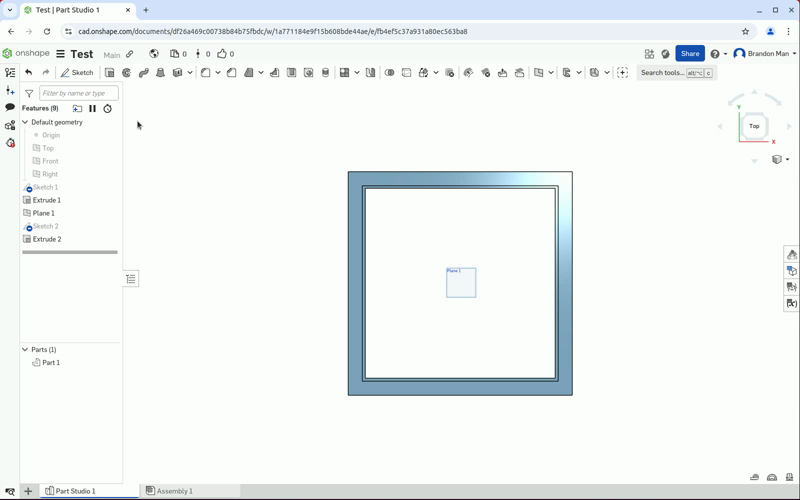
key(shift+h)
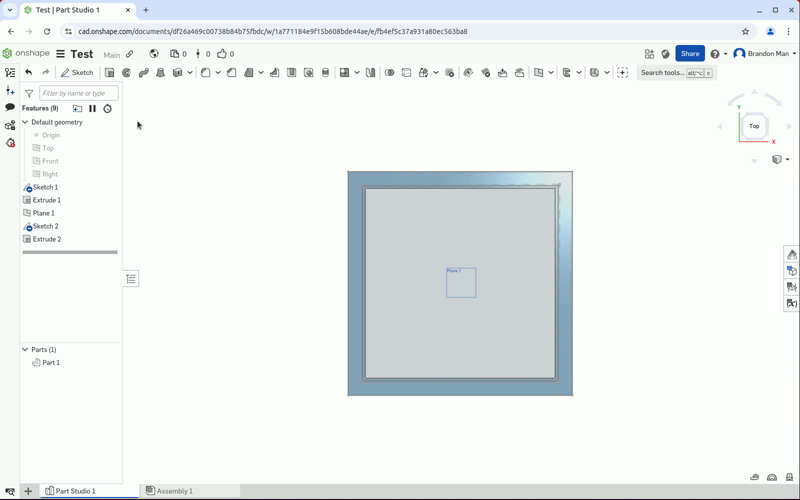
key(shift+7)
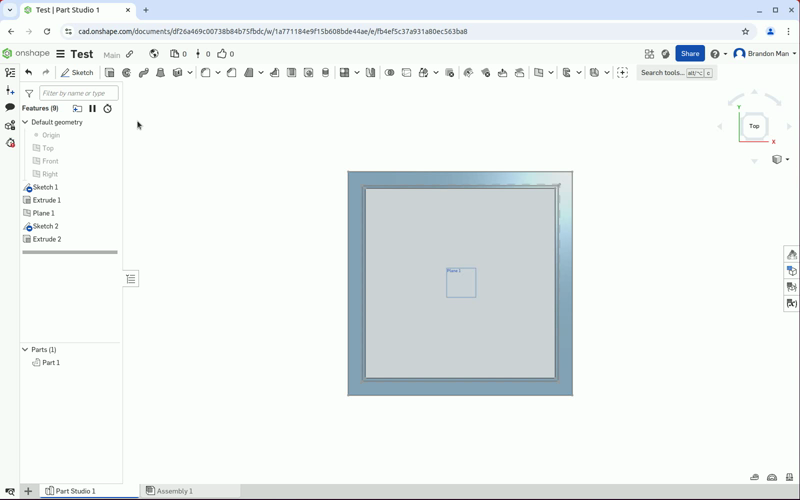
key(up, 3)
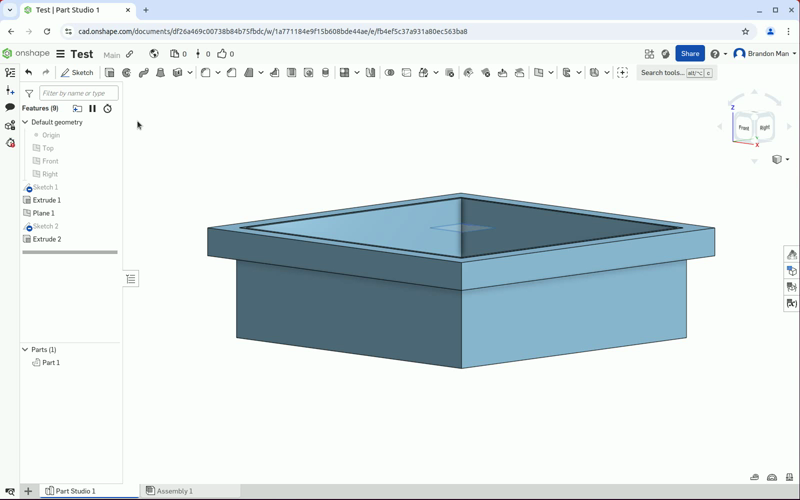
key(left, 3)
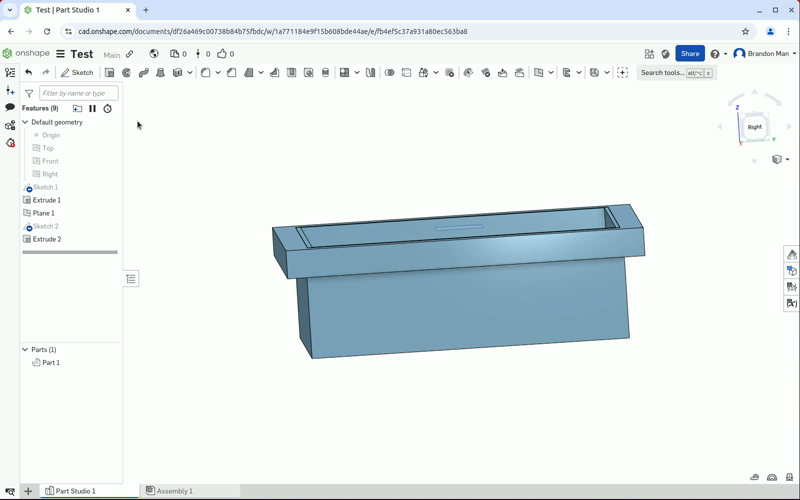
key(right, 3)
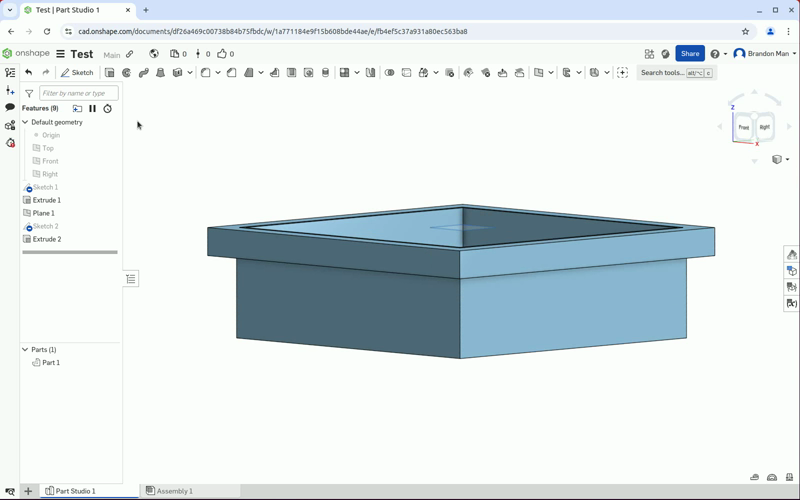
key(down, 3)
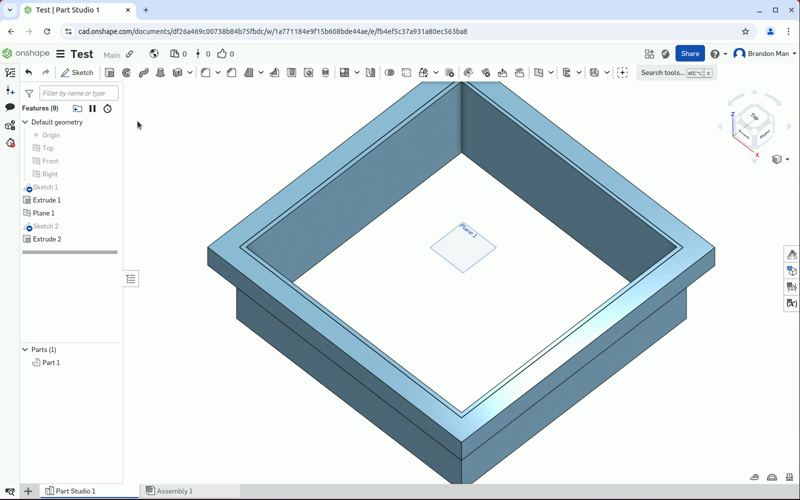
mouse_move(73, 189)
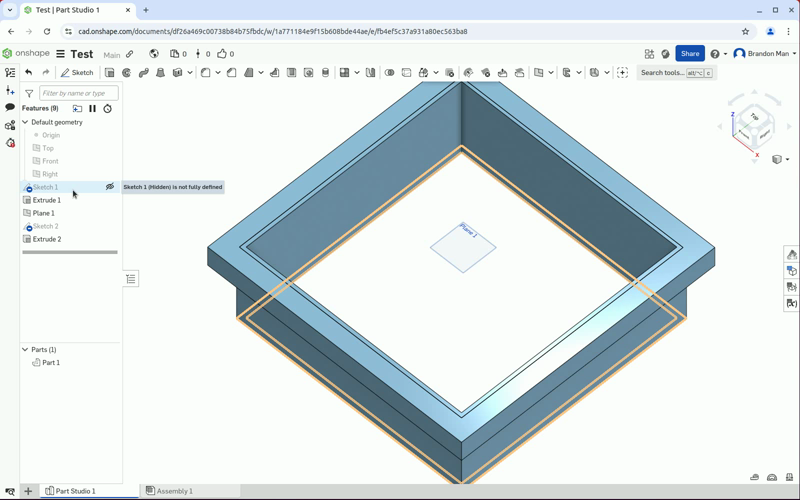
click(73, 189)